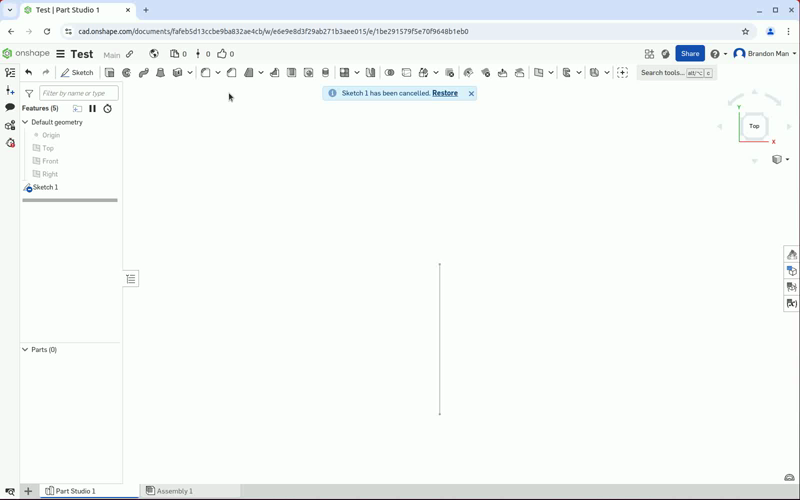
key(shift+h)
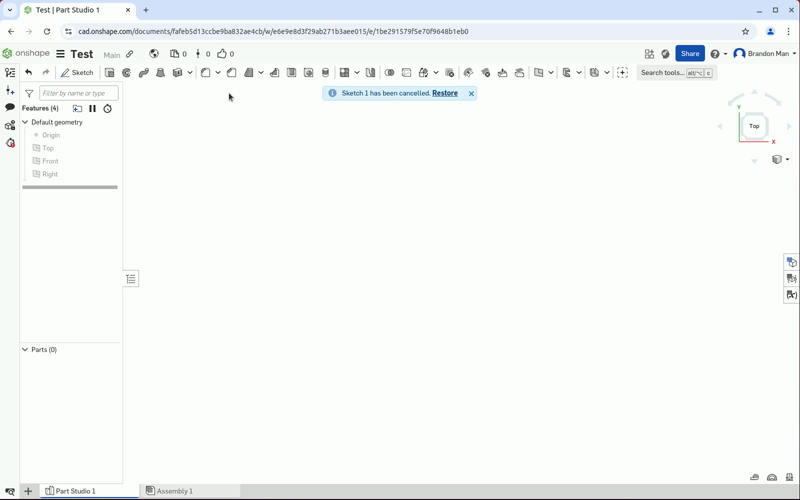
mouse_move(73, 352)
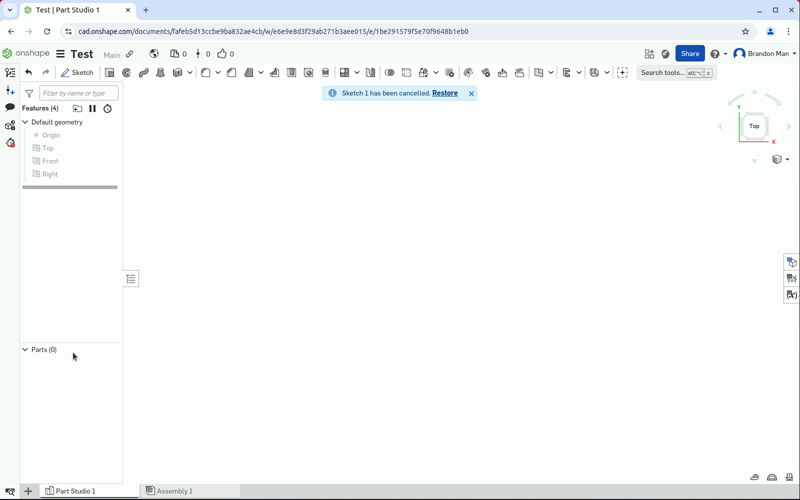
key(y)
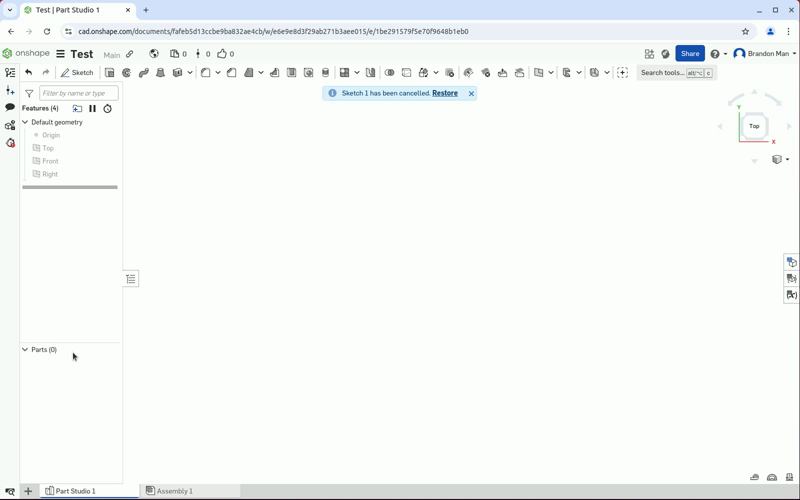
key(shift+p)
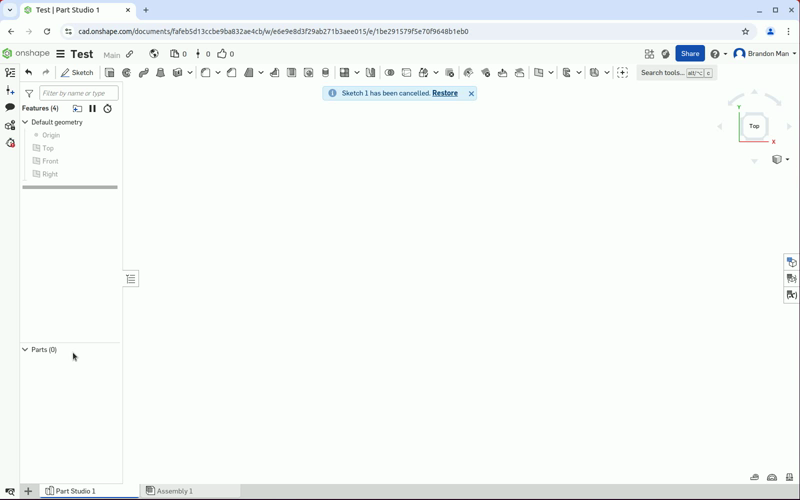
key(space)
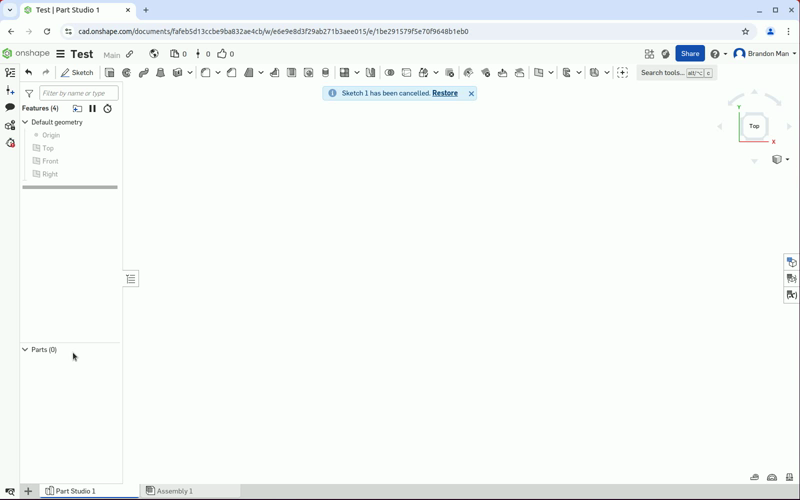
key_down(shift)
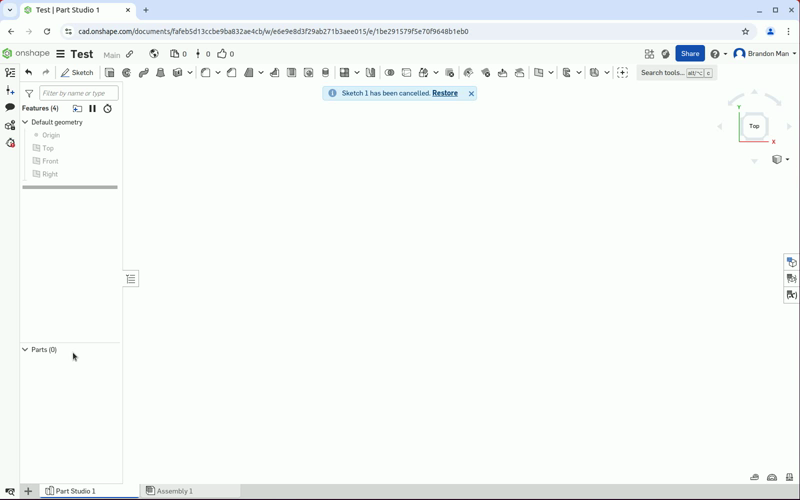
key(up)
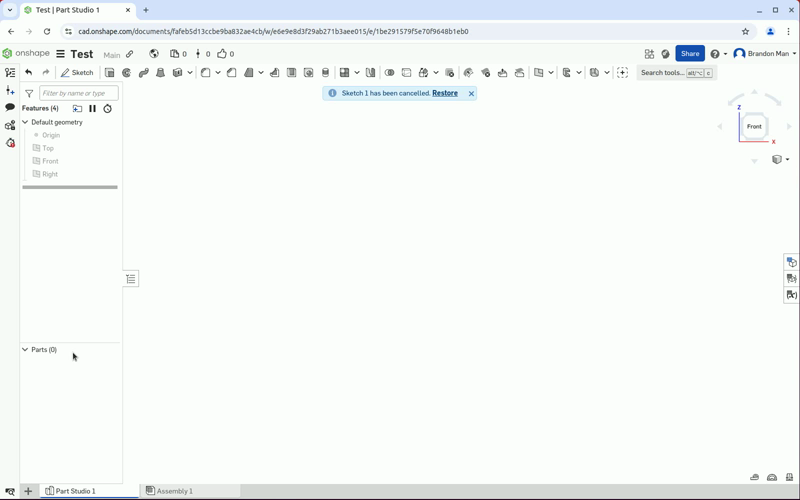
key_up(shift)
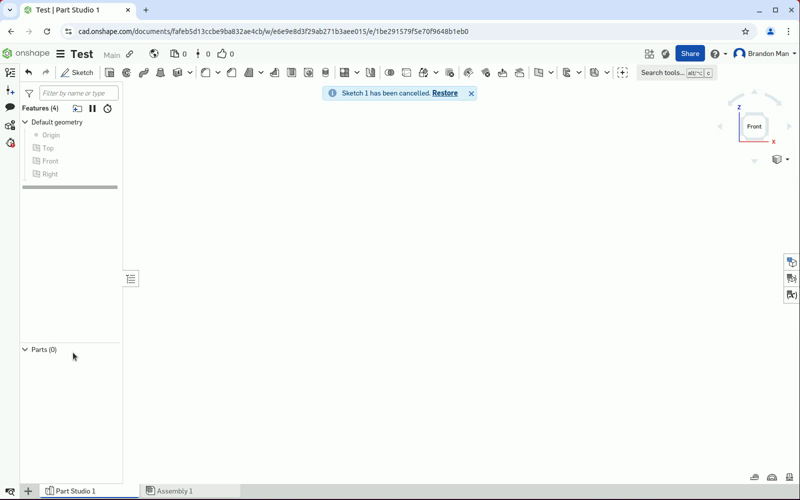
mouse_move(73, 352)
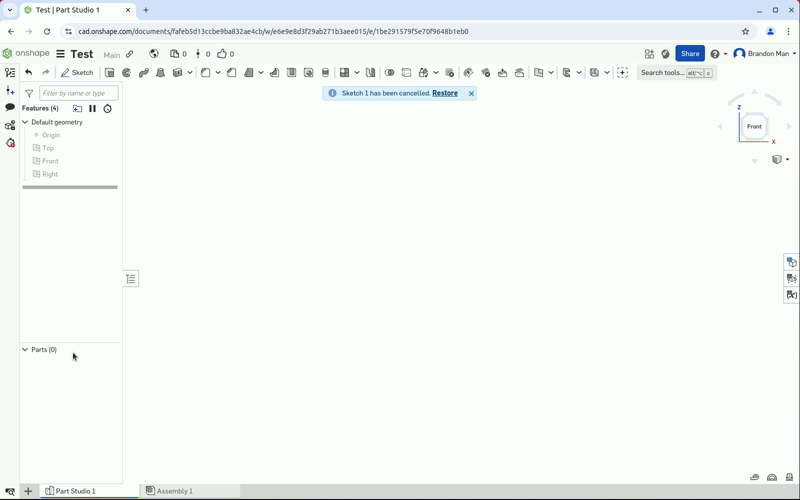
key(shift+y)
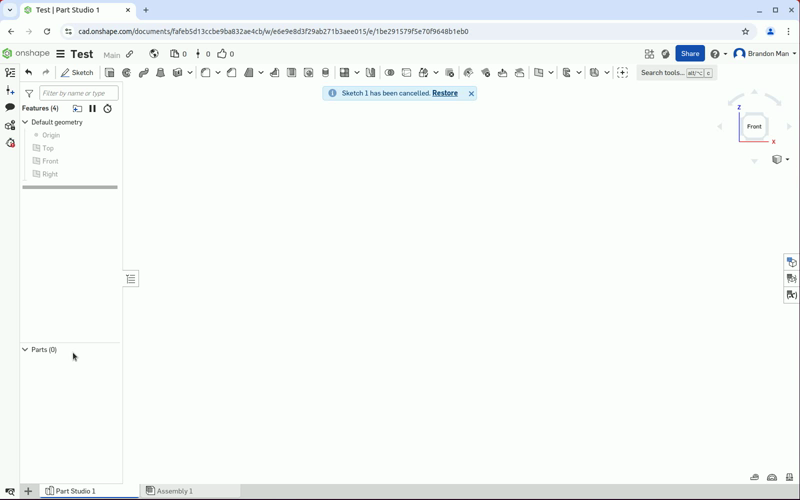
key(shift+s)
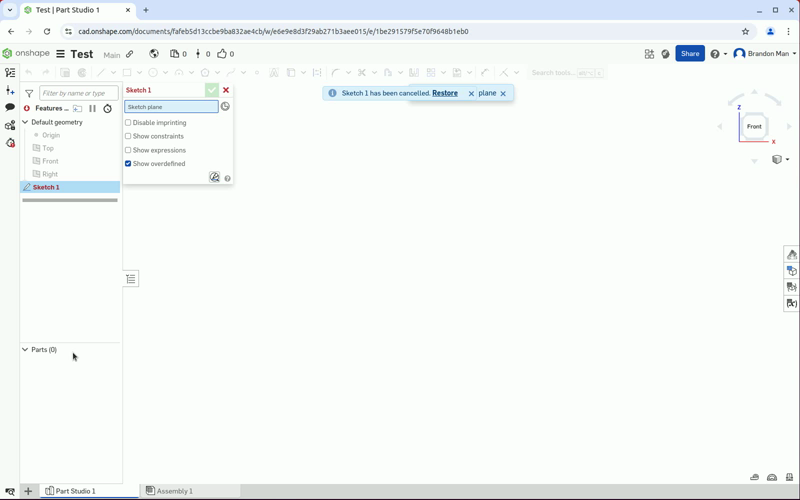
mouse_move(73, 163)
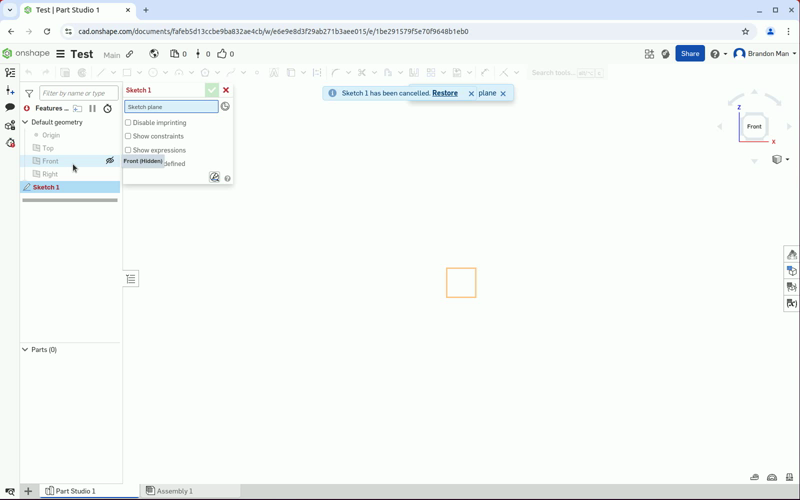
click(73, 163)
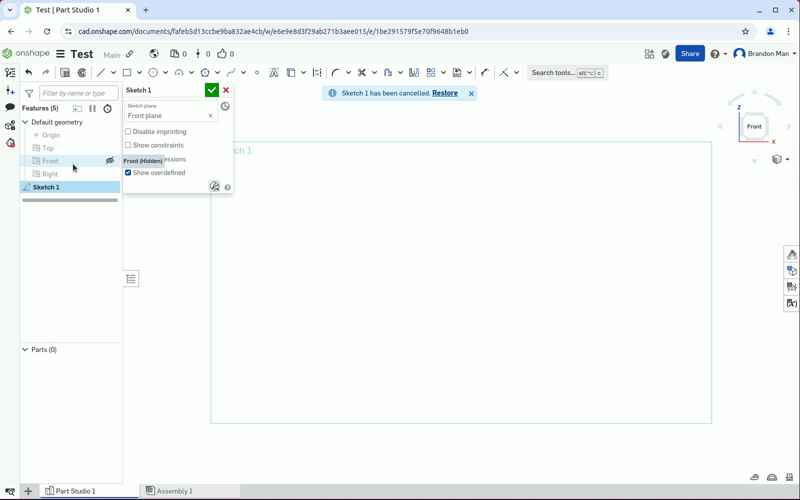
mouse_move(73, 352)
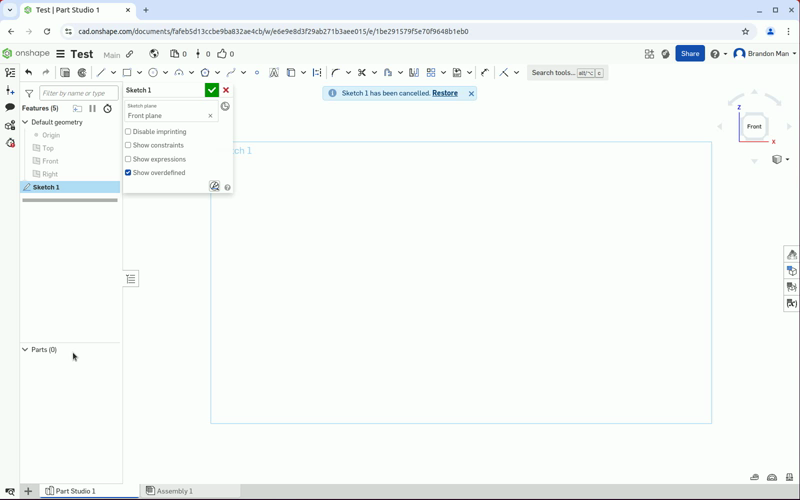
key(y)
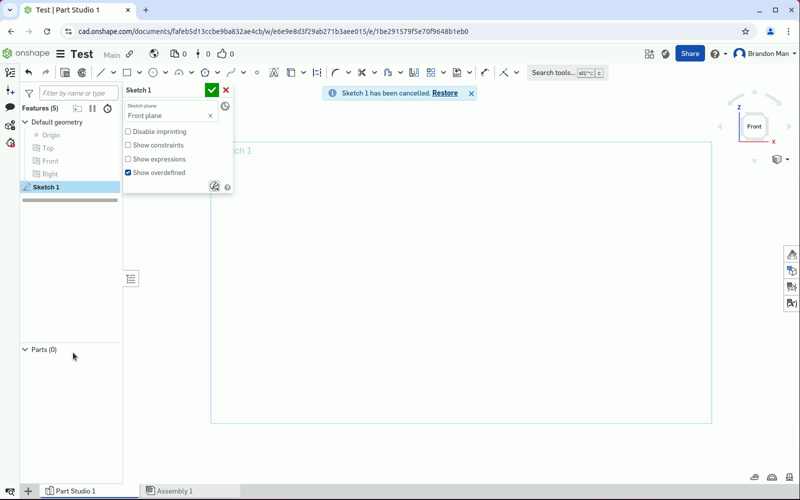
key(c)
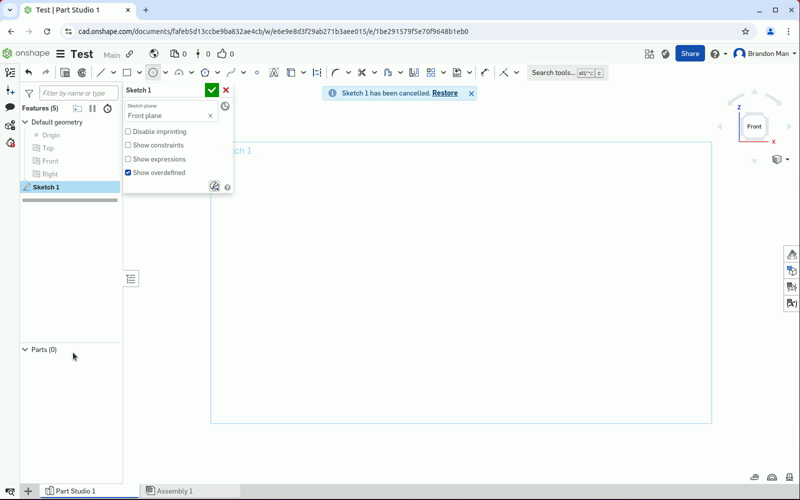
key_down(shift)
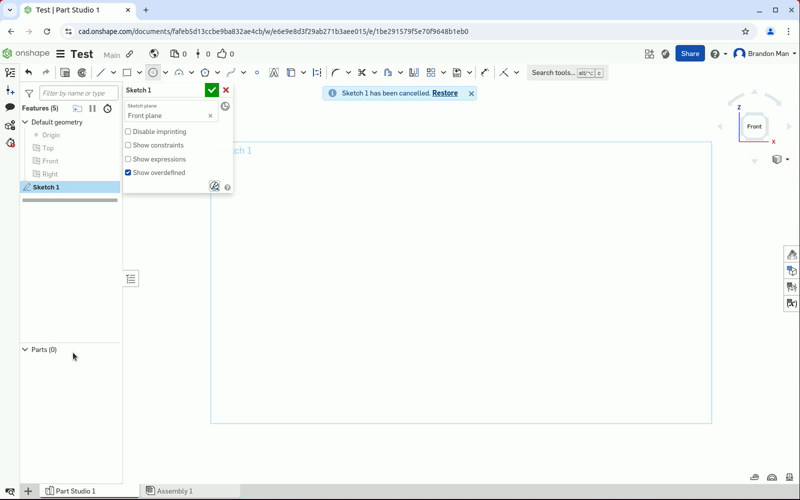
mouse_move(461, 282)
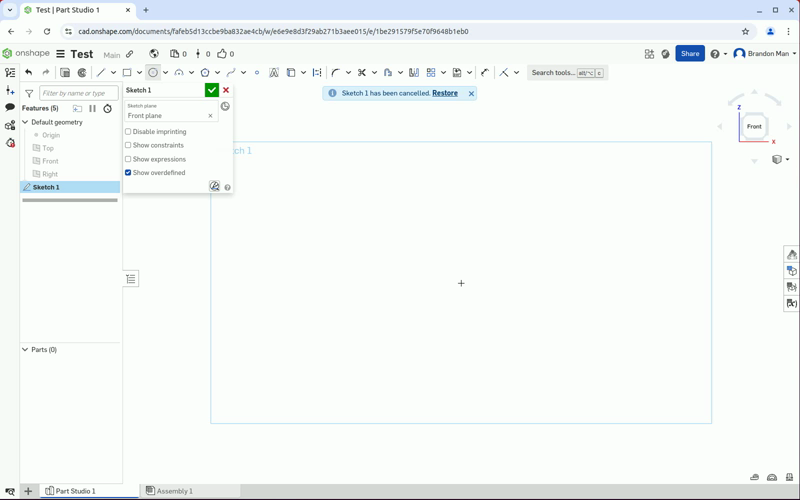
click(461, 282)
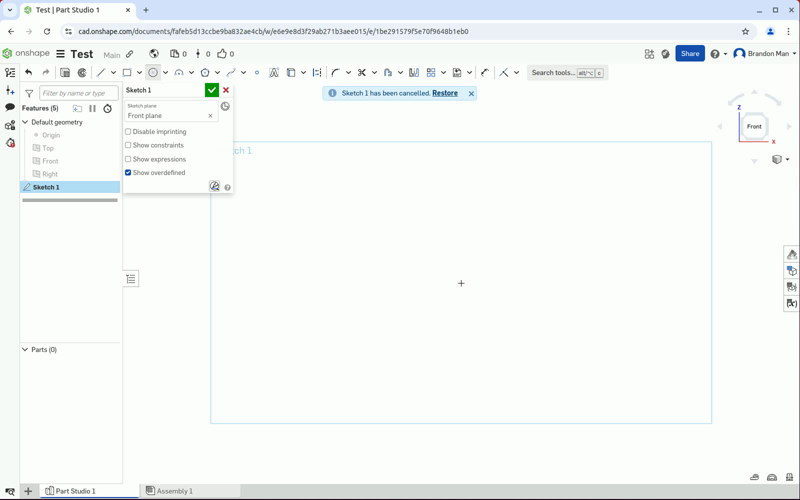
key_up(shift)
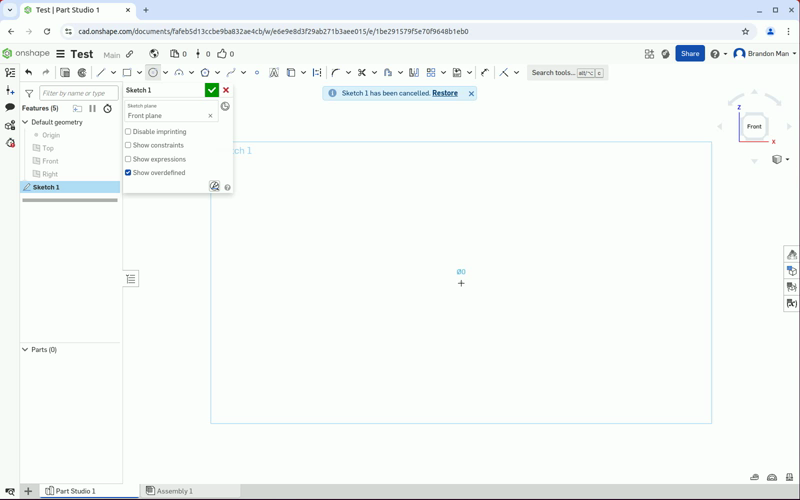
mouse_move(574, 282)
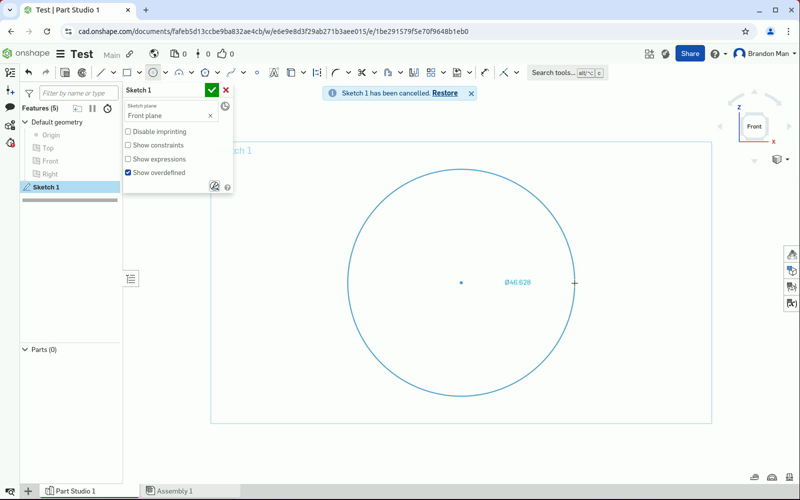
click(574, 282)
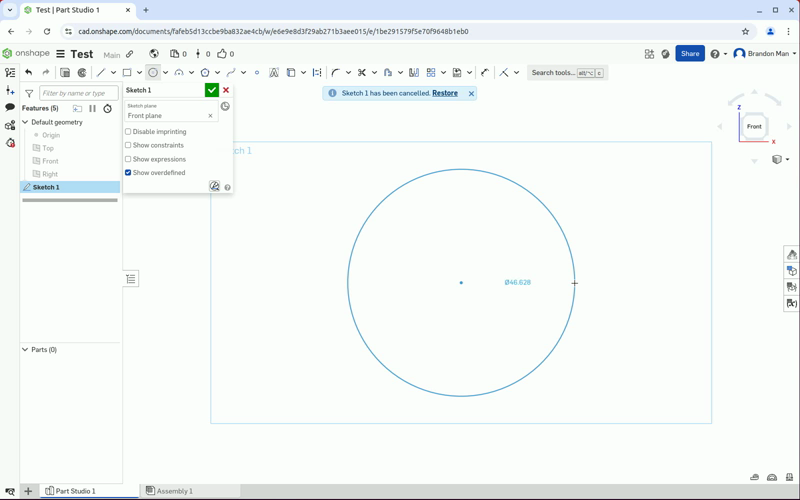
key(esc)
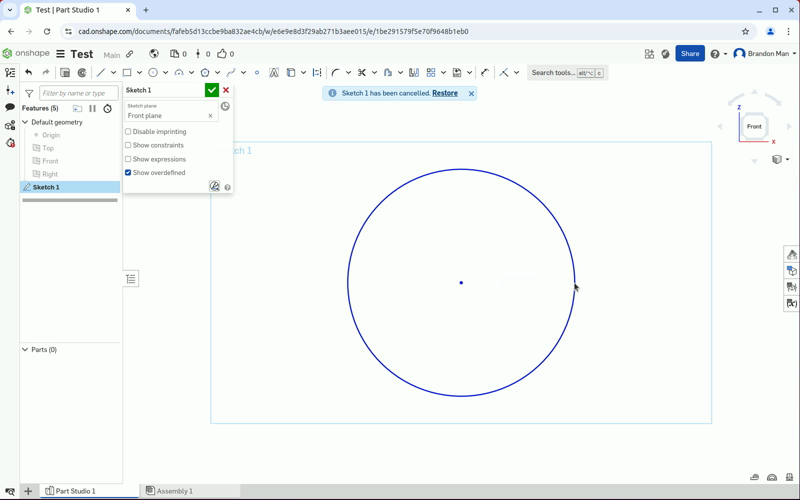
mouse_move(460, 329)
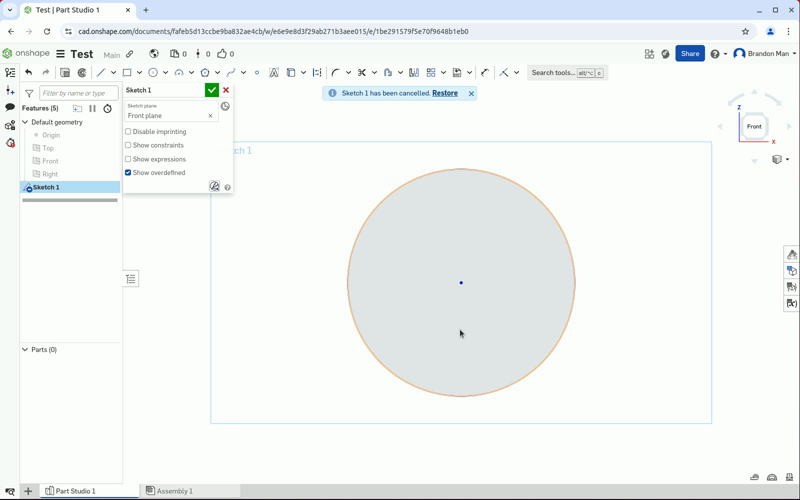
click(460, 329)
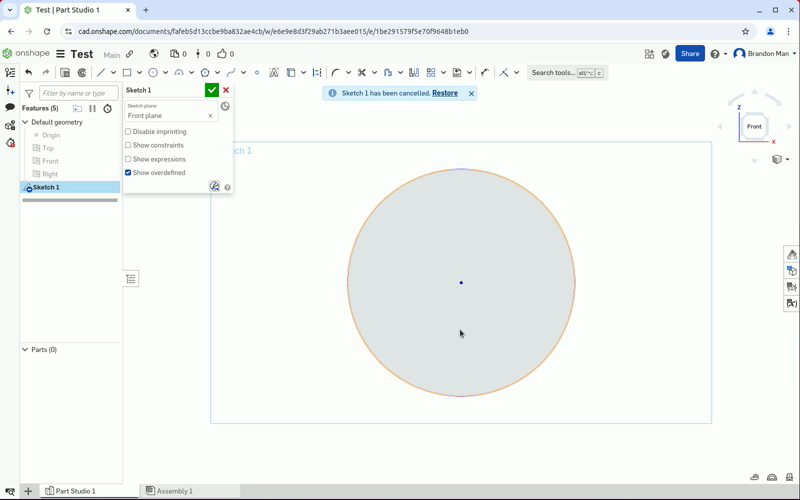
mouse_move(73, 352)
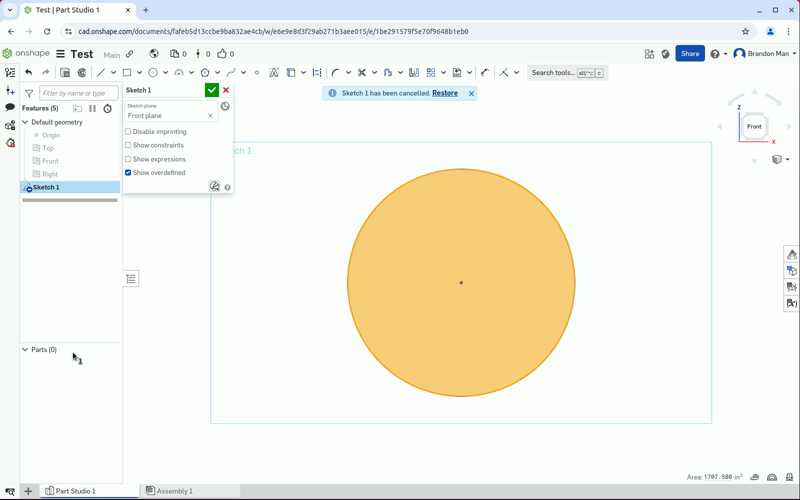
key(shift+y)
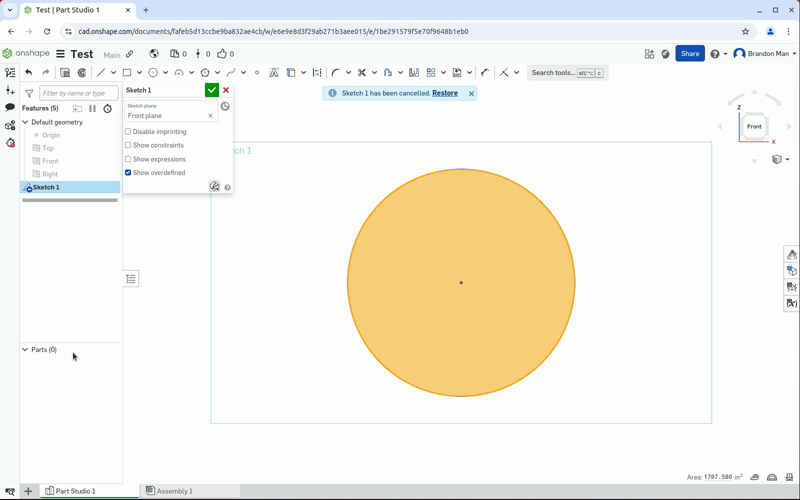
key(shift+e)
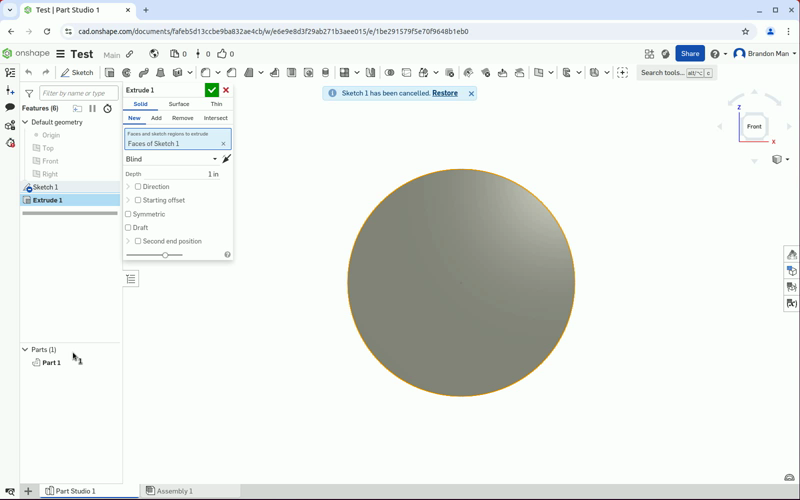
mouse_move(143, 106)
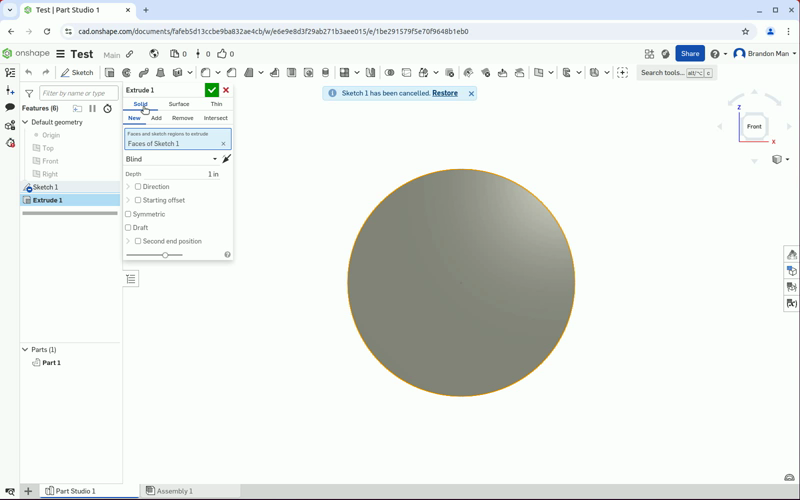
click(143, 106)
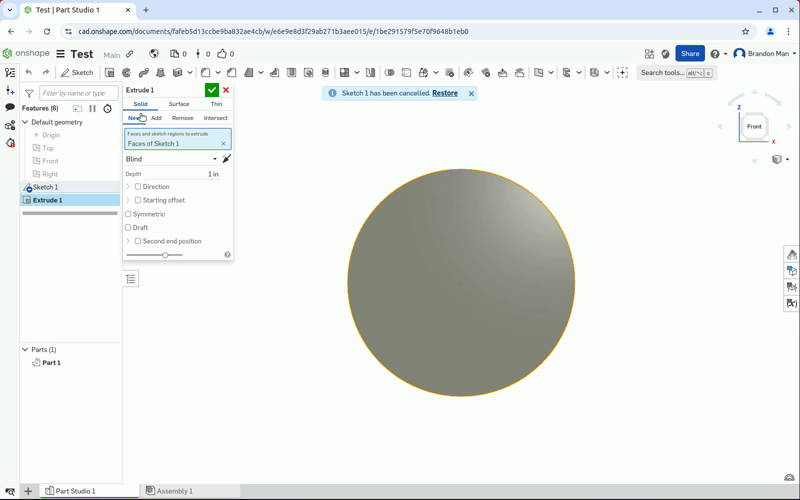
mouse_move(137, 120)
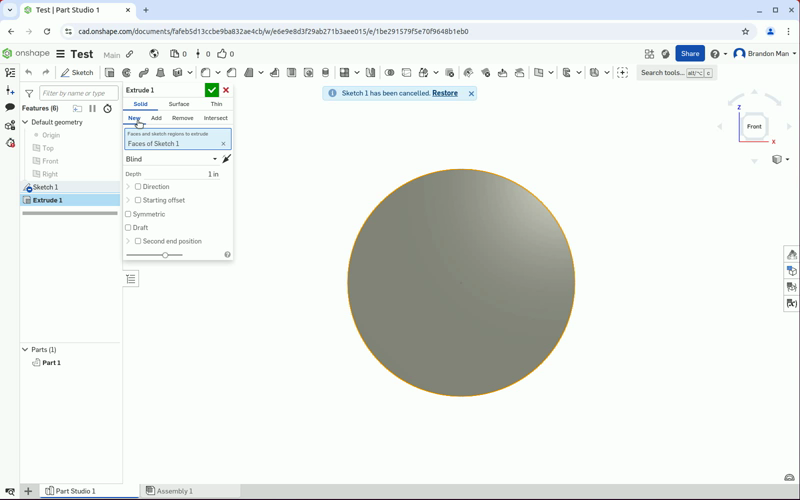
click(137, 120)
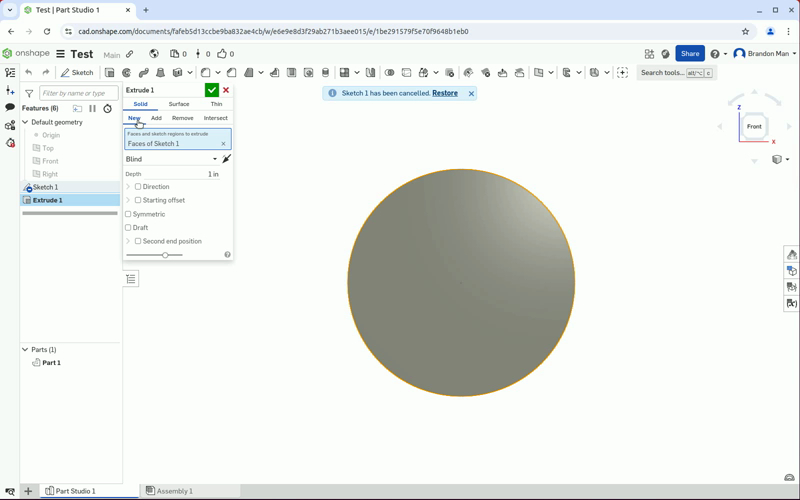
key(tab, 4)
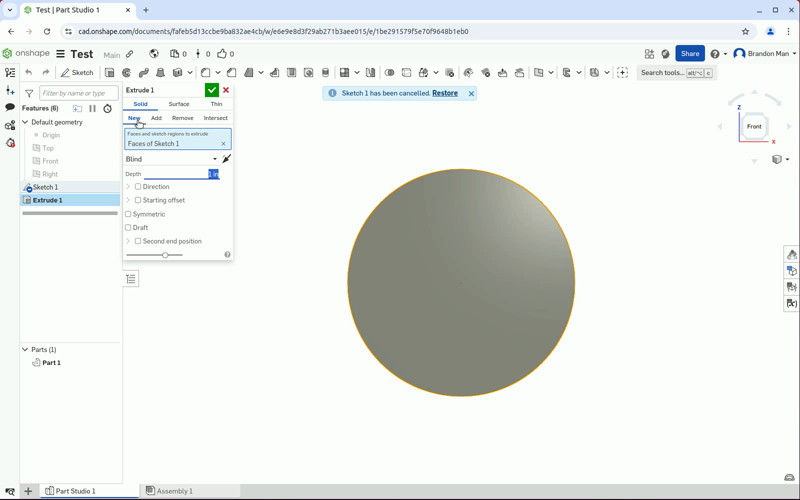
text(4.574)
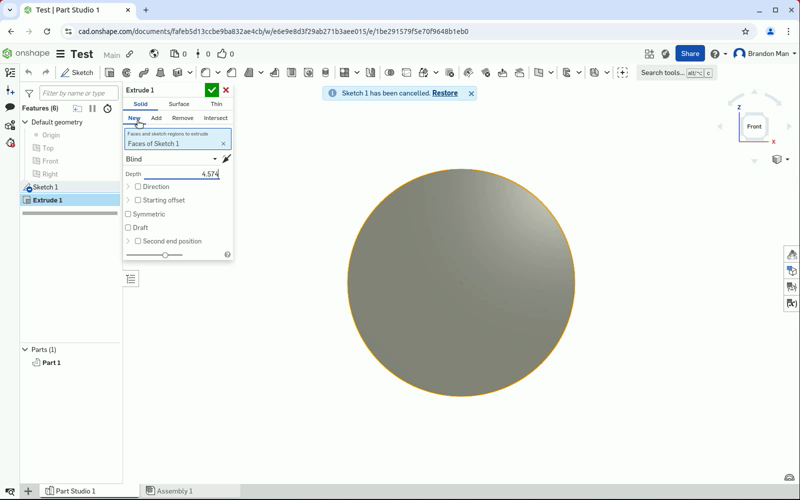
key(enter)
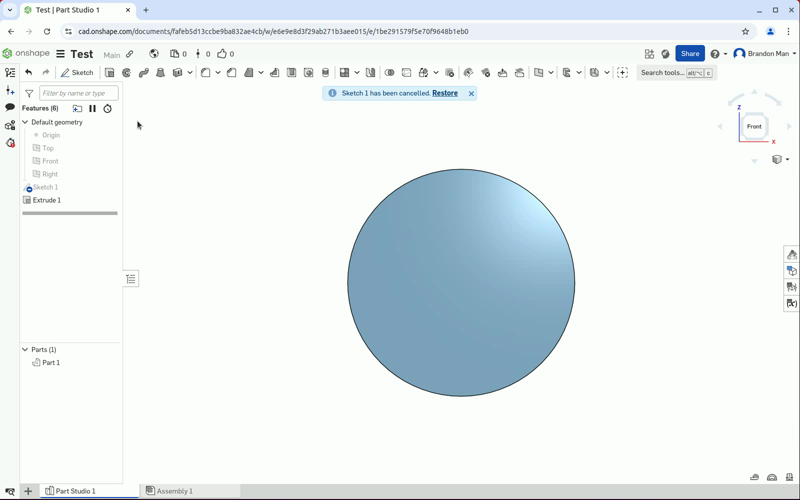
key(shift+h)
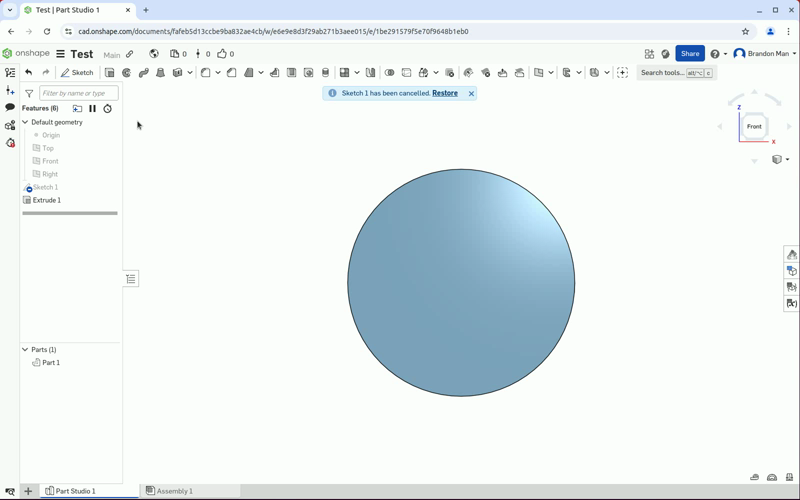
key(shift+h)
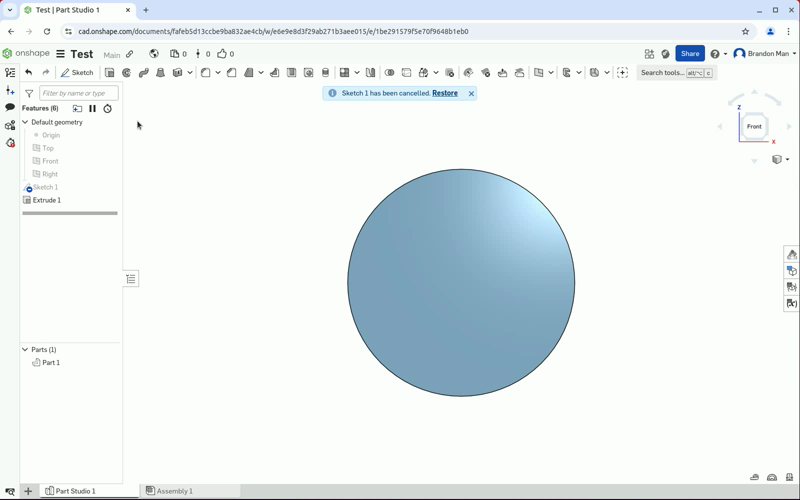
mouse_move(73, 189)
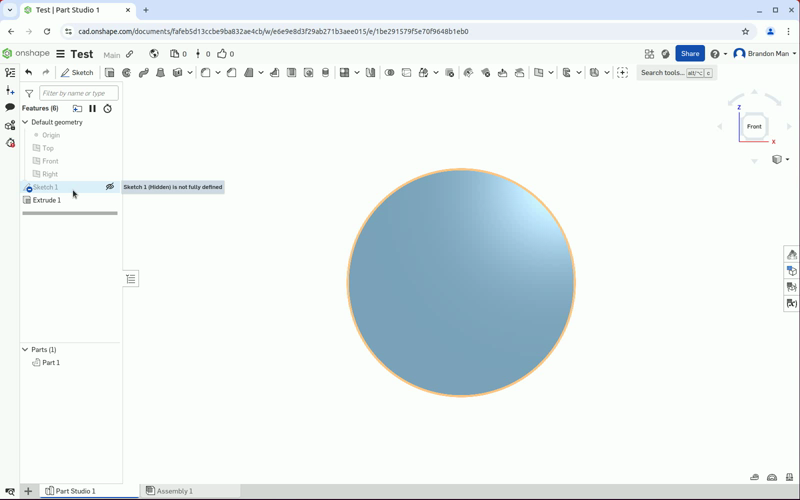
click(73, 189)
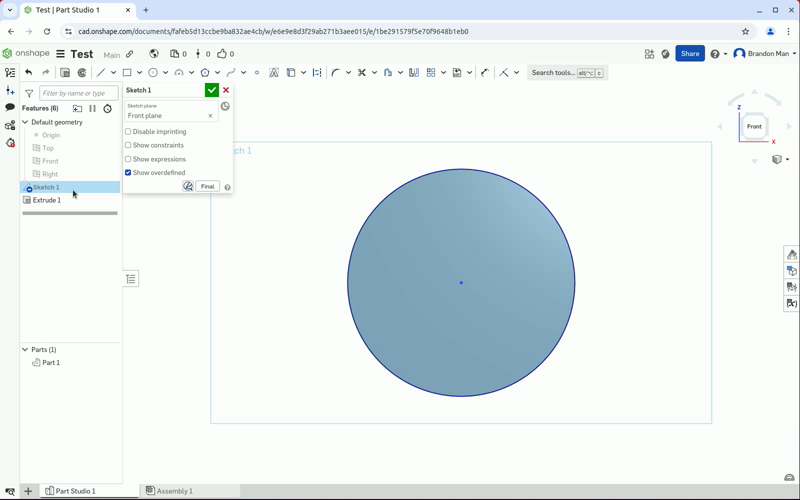
mouse_move(229, 92)
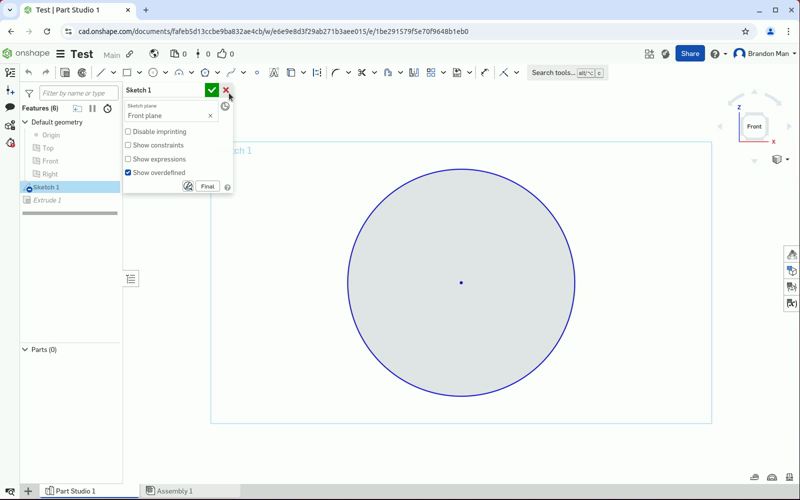
click(229, 92)
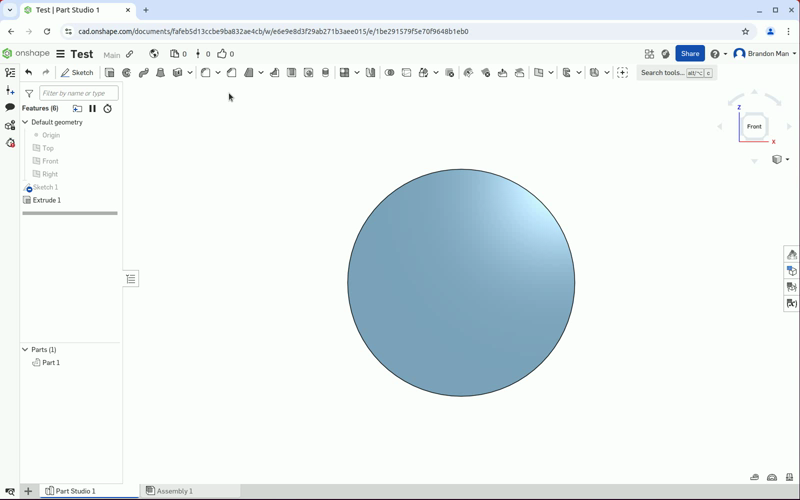
mouse_move(541, 75)
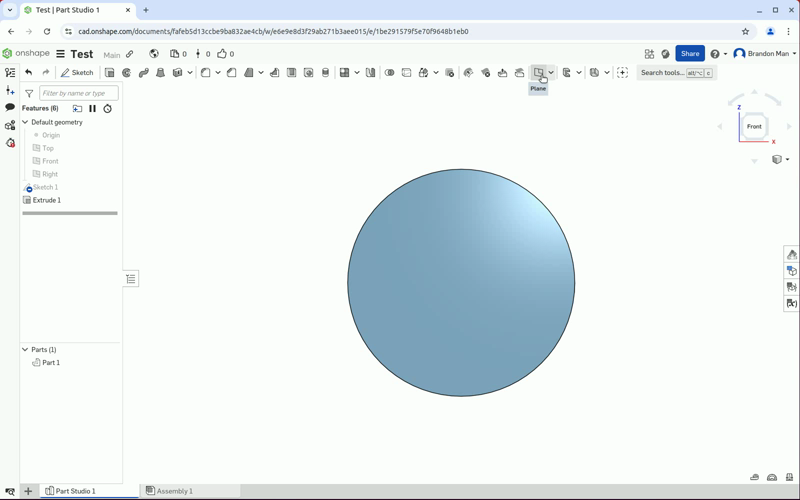
click(541, 75)
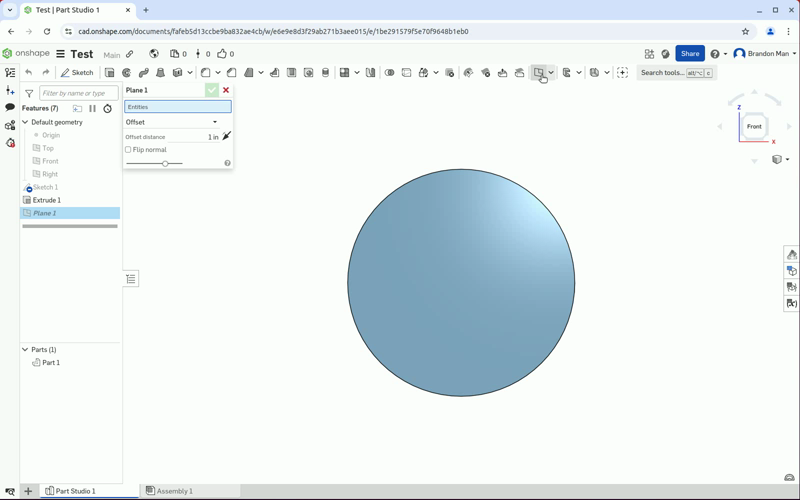
mouse_move(73, 163)
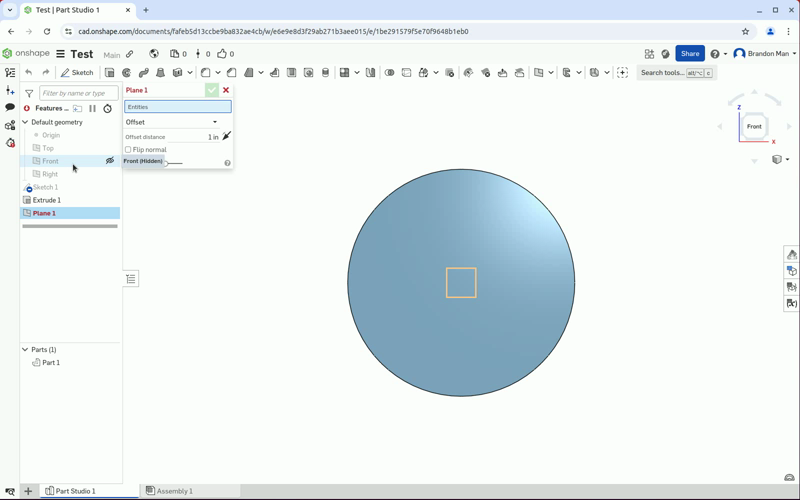
click(73, 163)
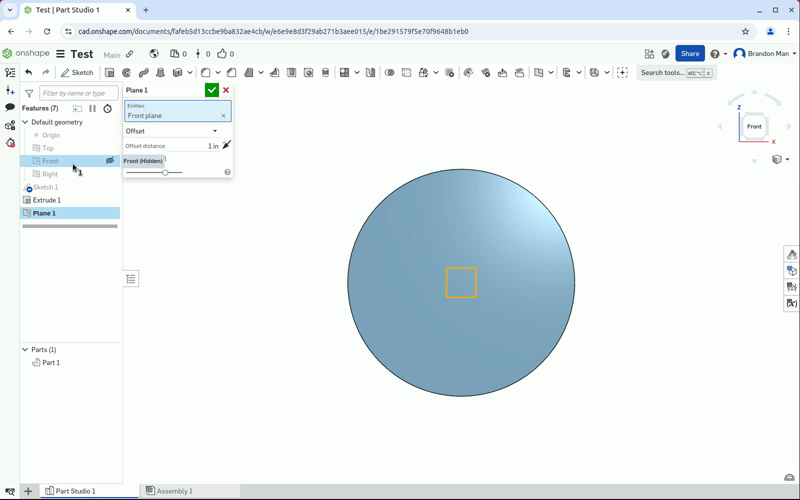
key(tab, 2)
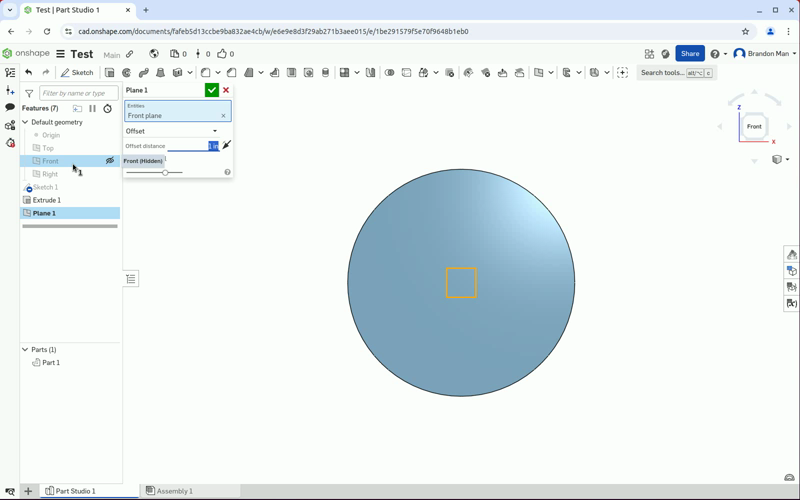
text(4.56)
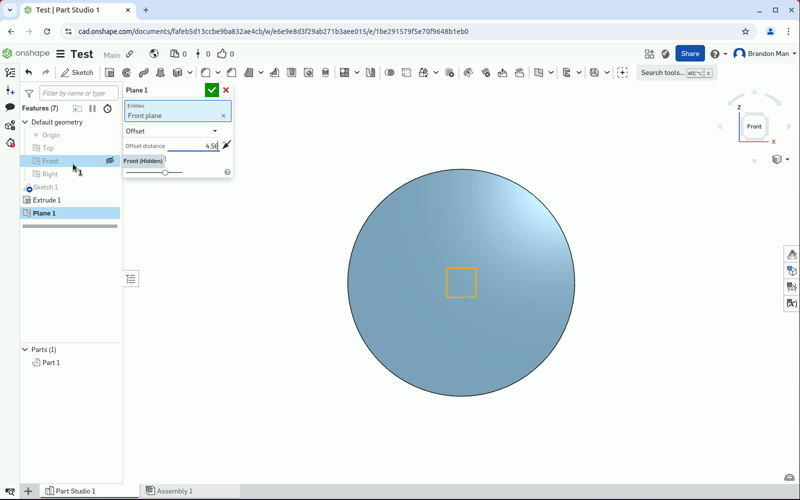
key(enter, 2)
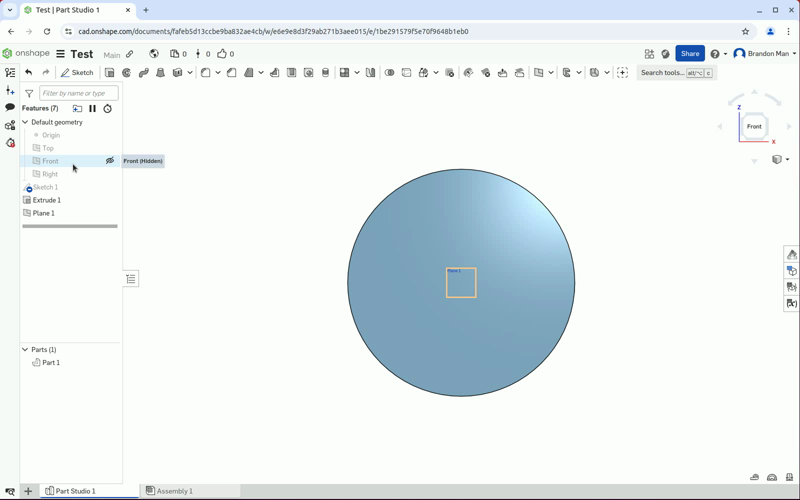
key(shift+s)
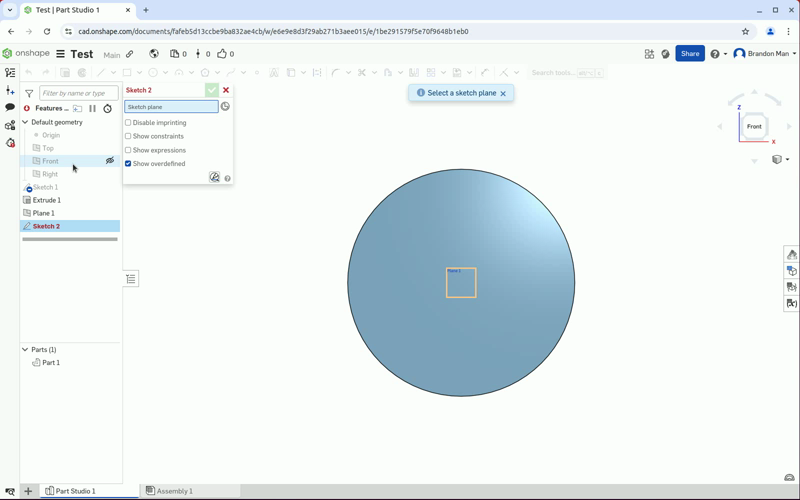
mouse_move(73, 215)
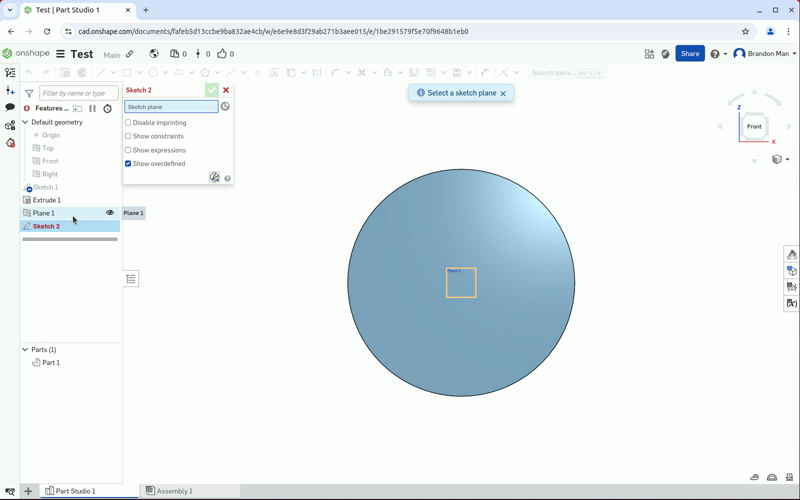
click(73, 215)
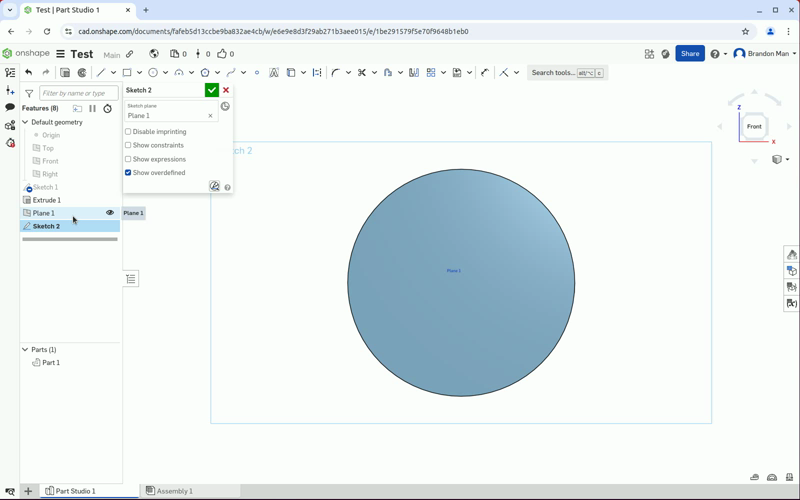
mouse_move(73, 352)
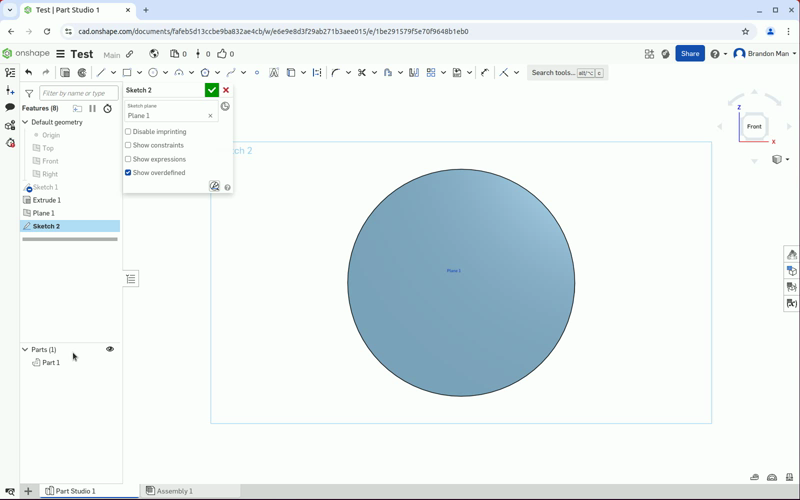
key(y)
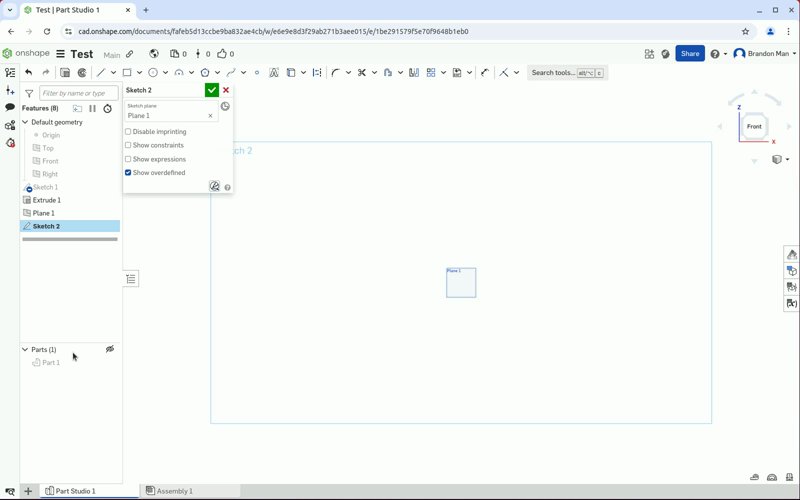
key(c)
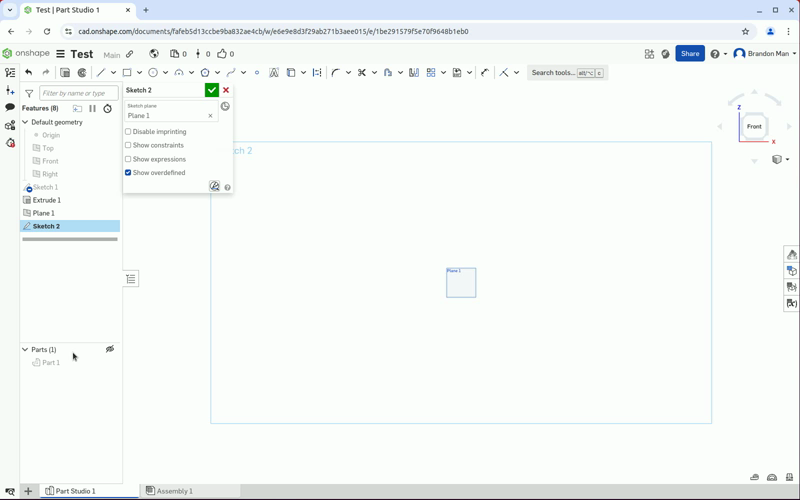
key_down(shift)
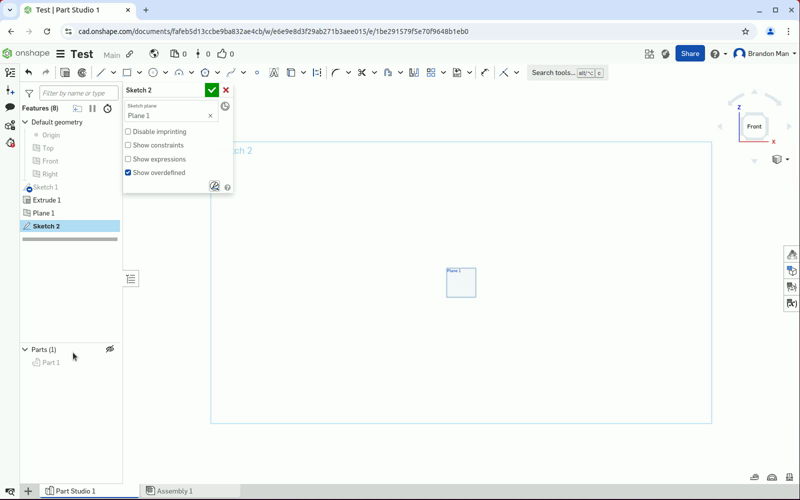
mouse_move(461, 282)
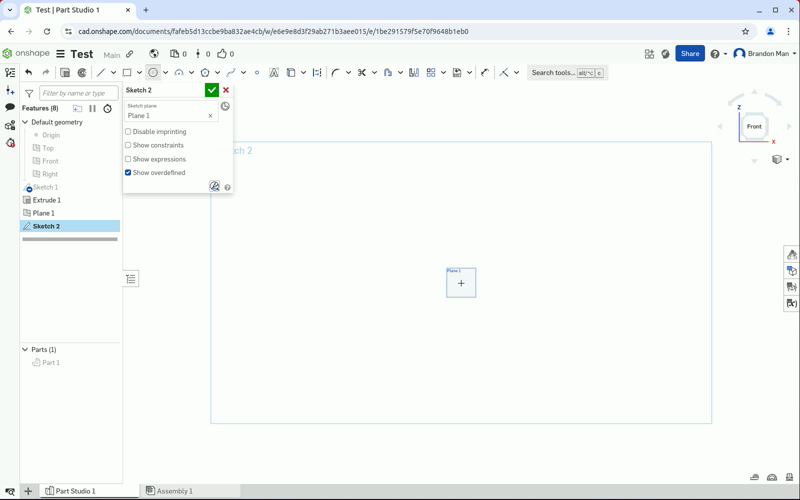
click(461, 282)
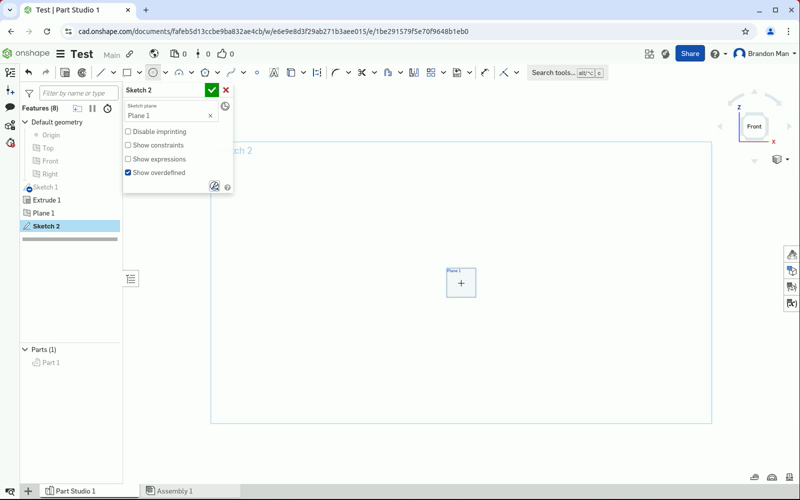
key_up(shift)
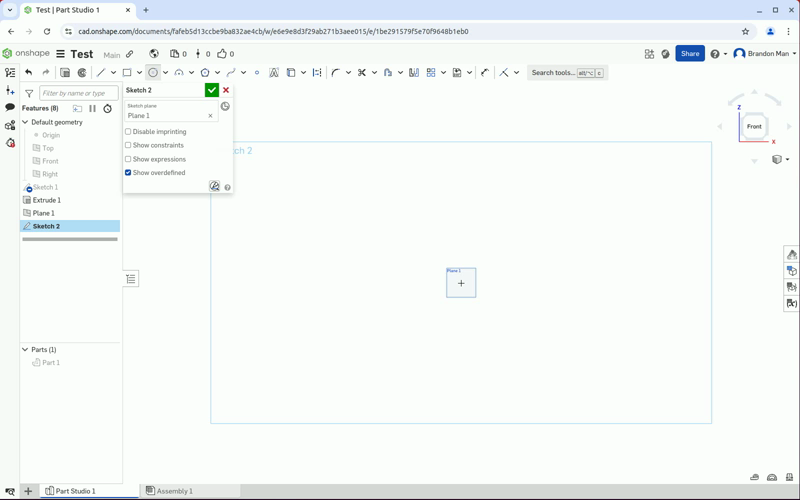
mouse_move(484, 282)
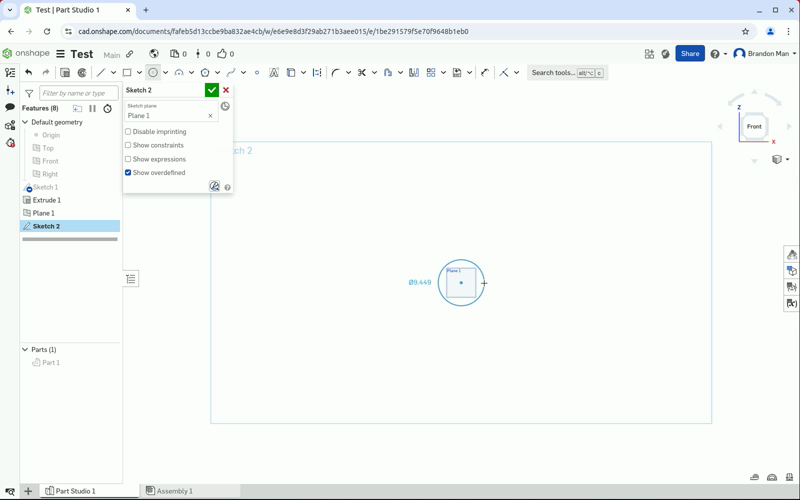
click(484, 282)
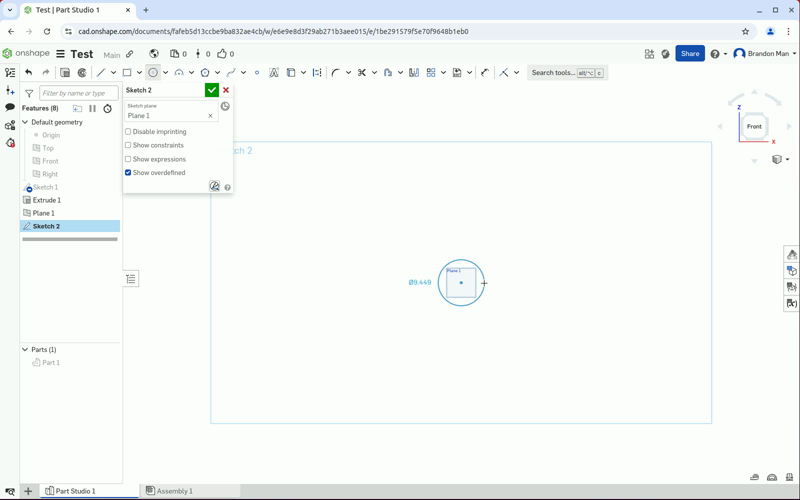
key(esc)
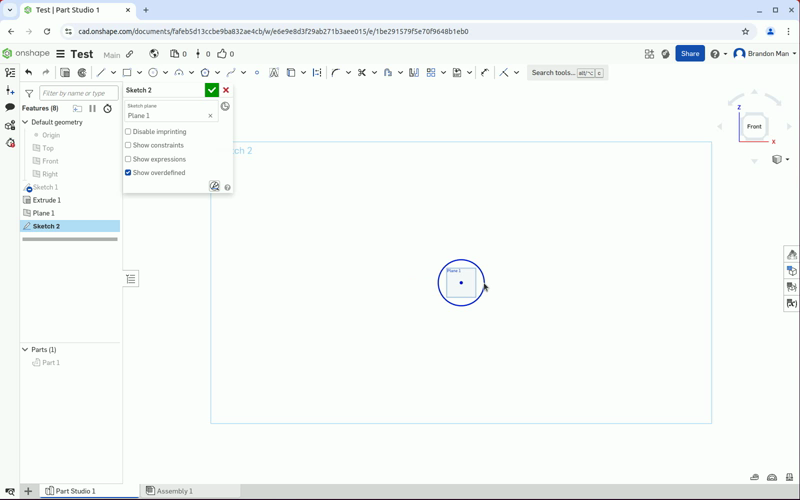
mouse_move(474, 280)
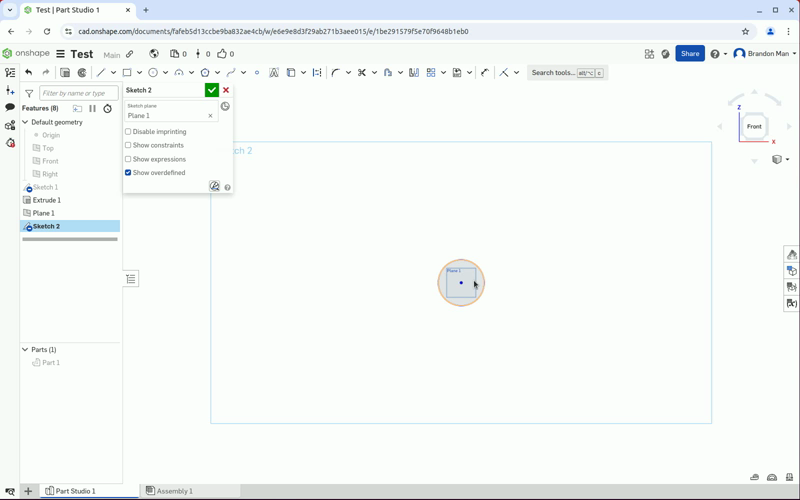
scroll(6)
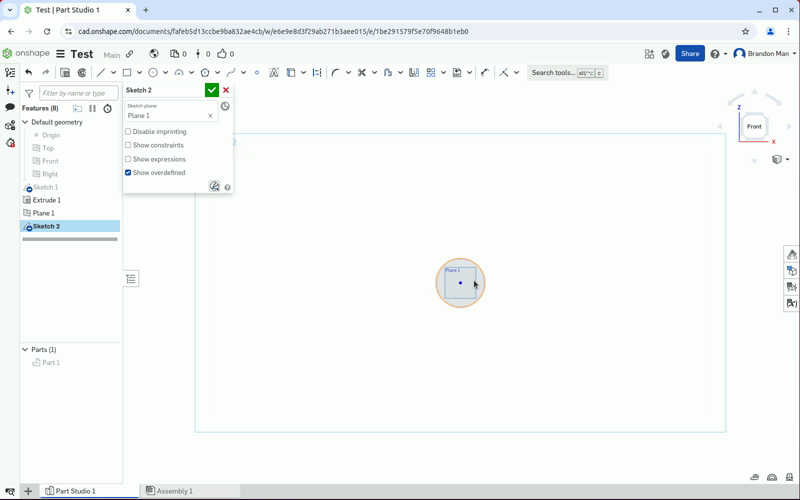
scroll(6)
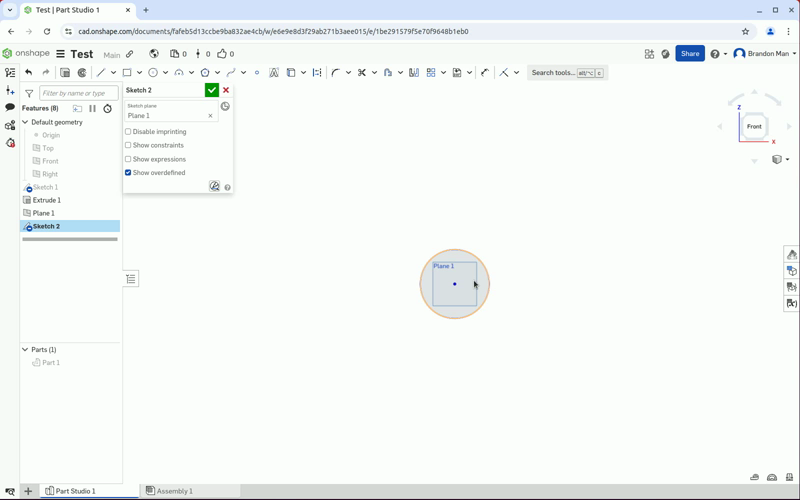
scroll(6)
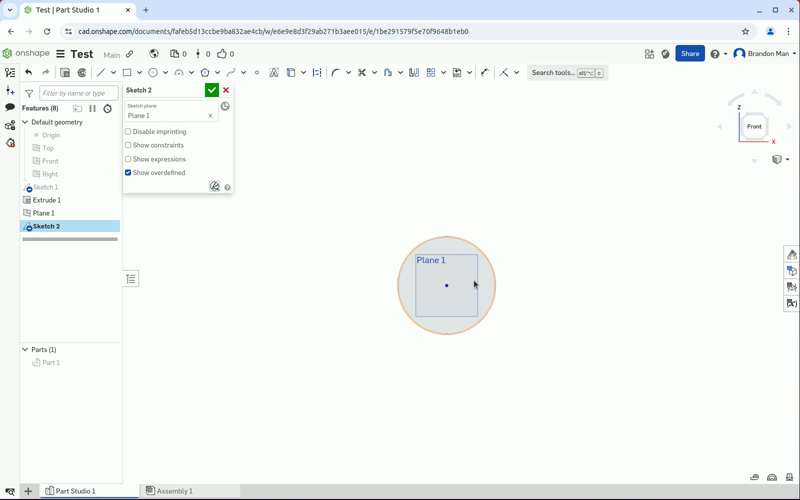
scroll(6)
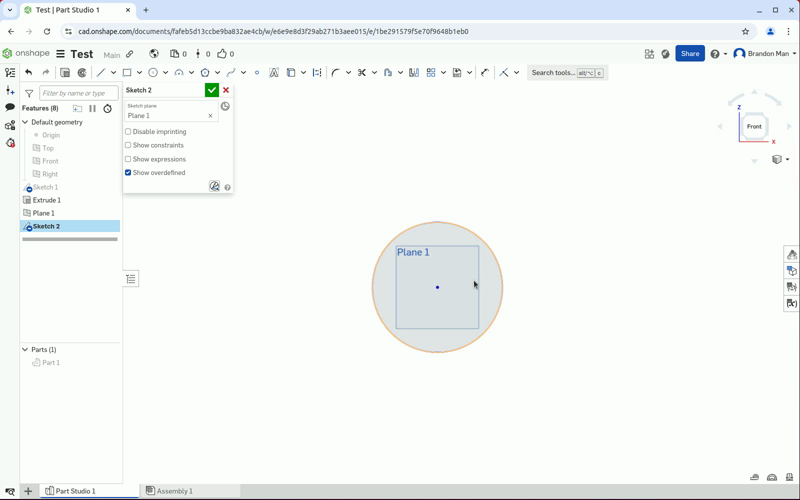
scroll(6)
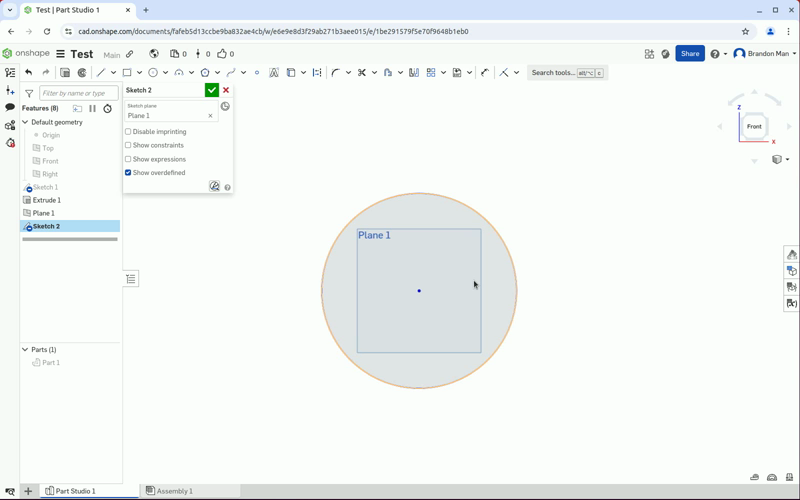
scroll(6)
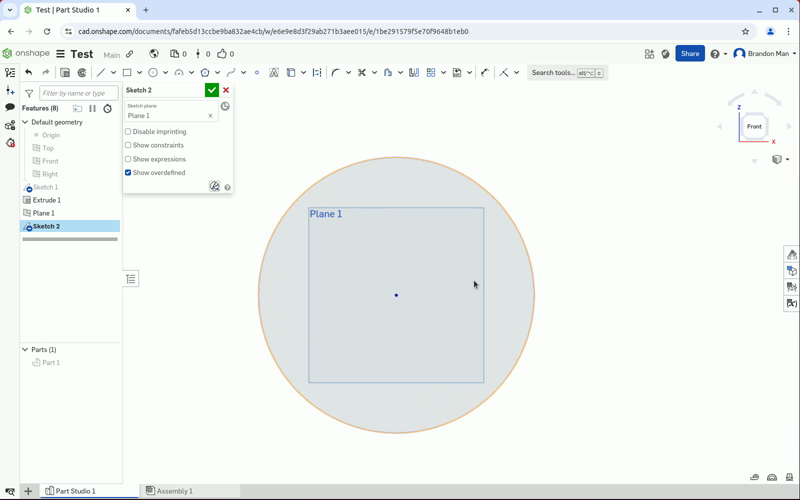
scroll(6)
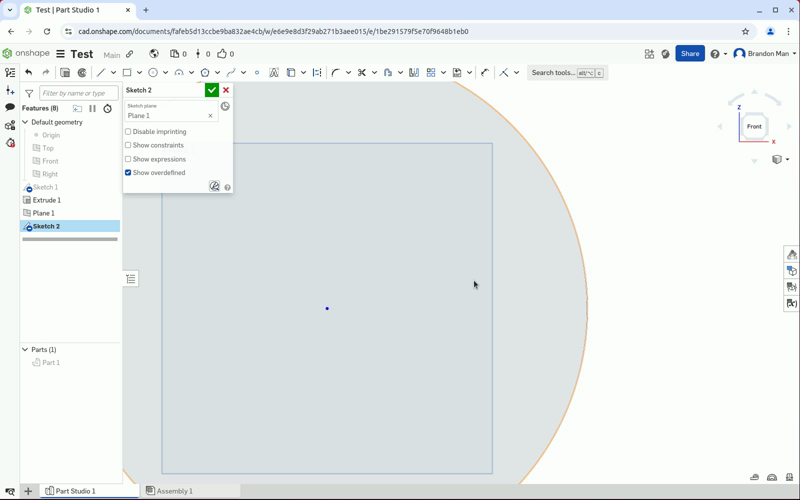
click(474, 280)
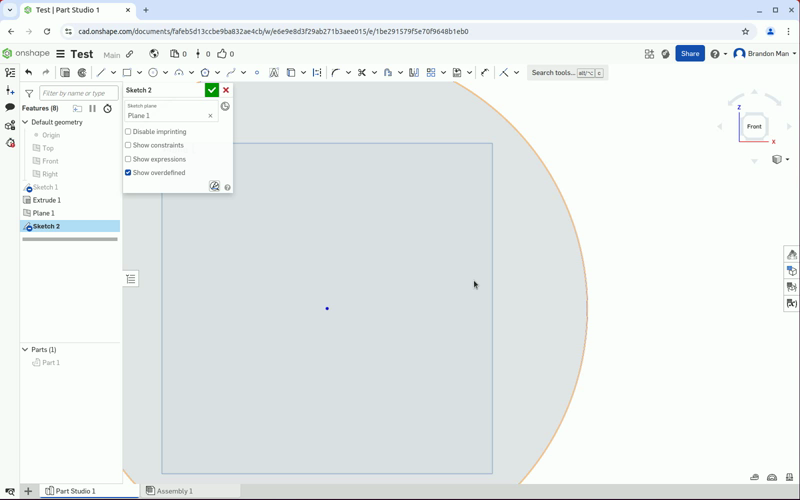
scroll(-6)
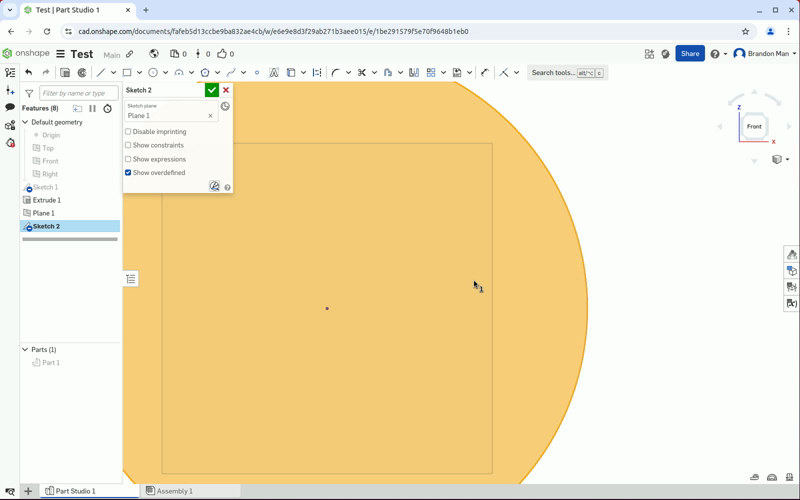
scroll(-6)
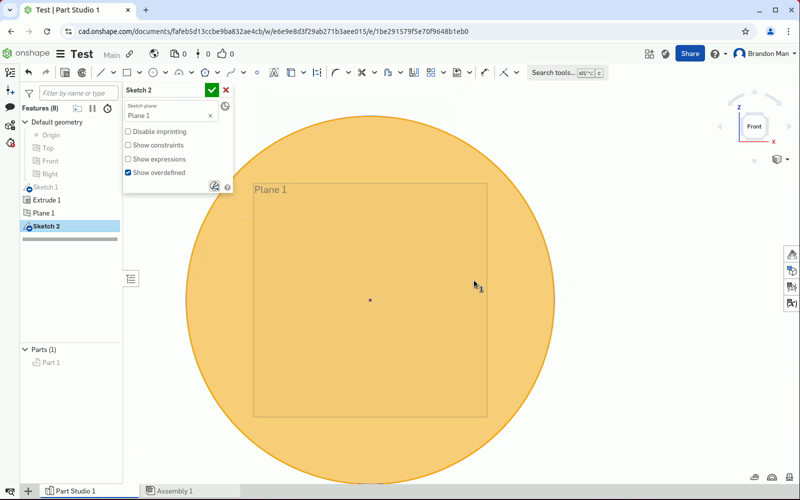
scroll(-6)
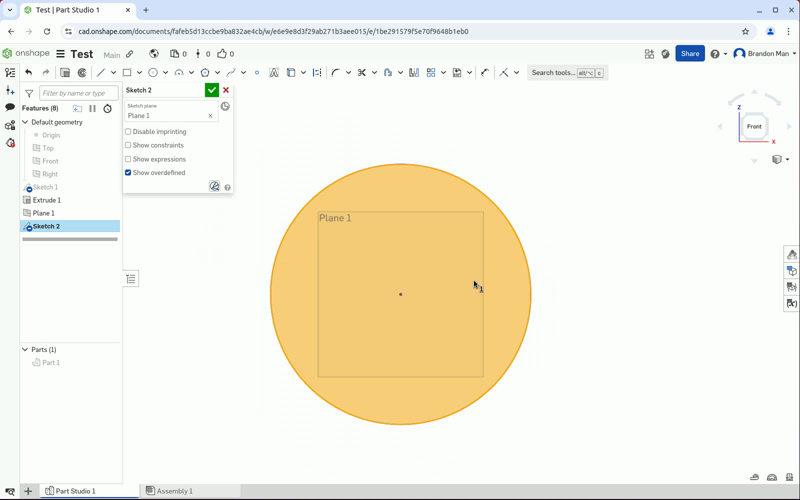
scroll(-6)
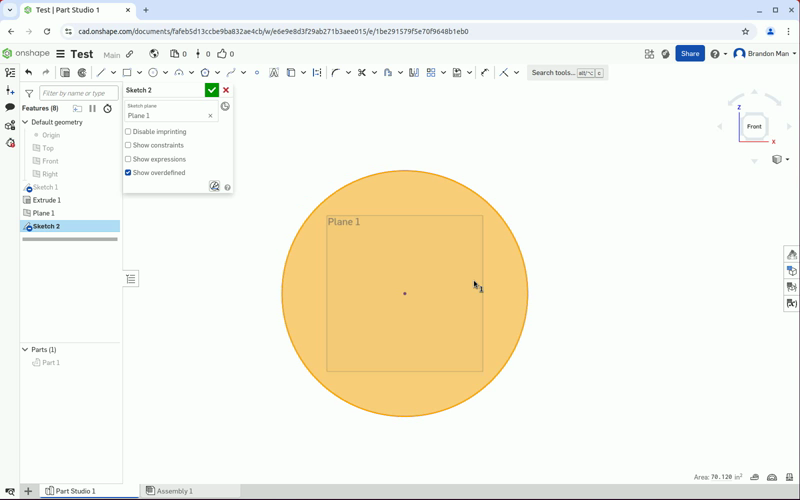
scroll(-6)
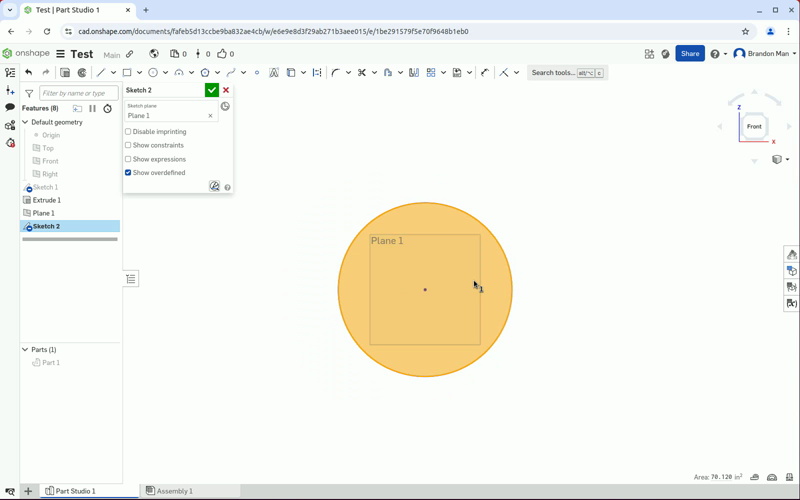
scroll(-6)
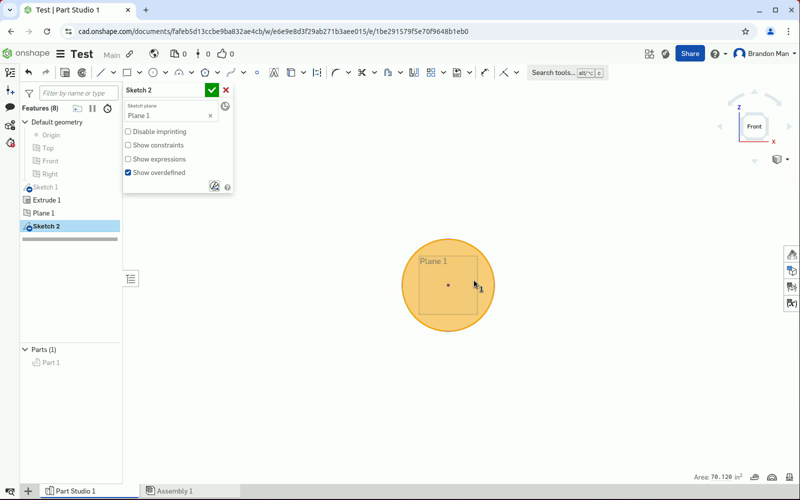
scroll(-6)
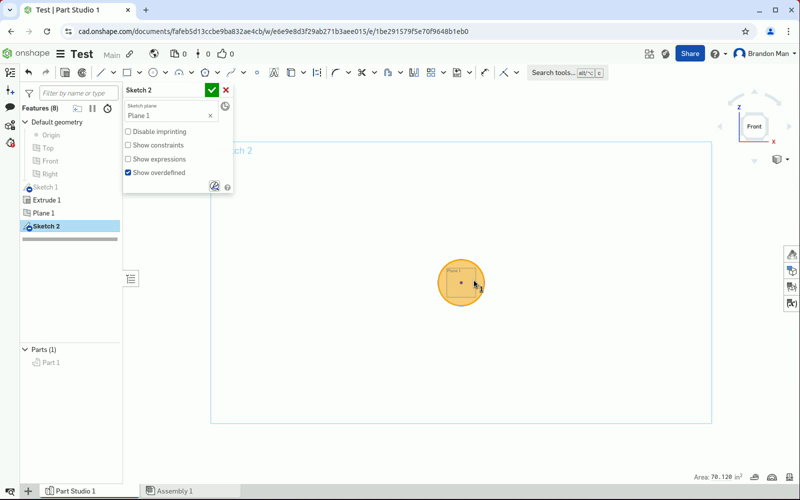
mouse_move(73, 352)
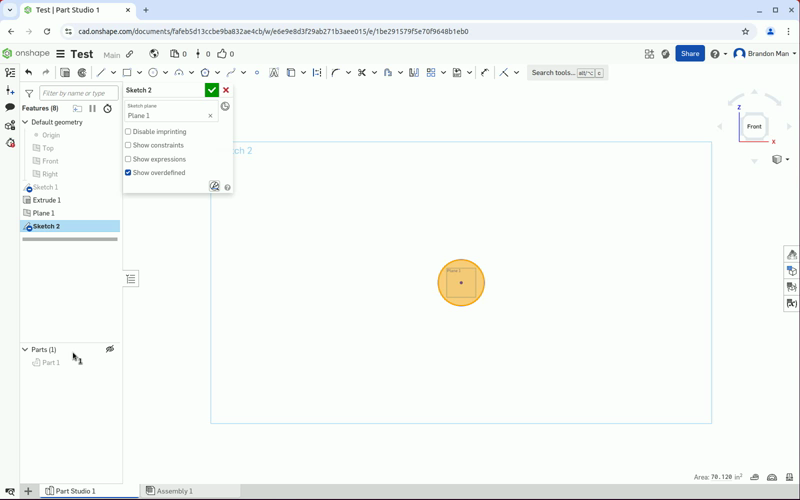
key(shift+y)
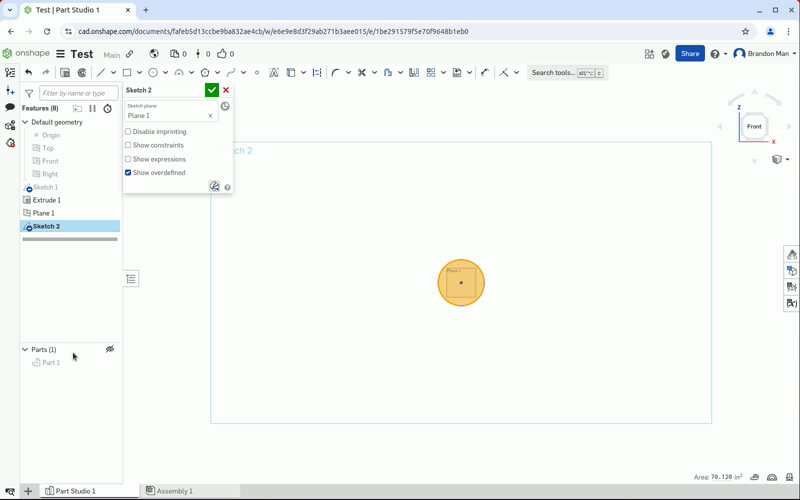
key(shift+e)
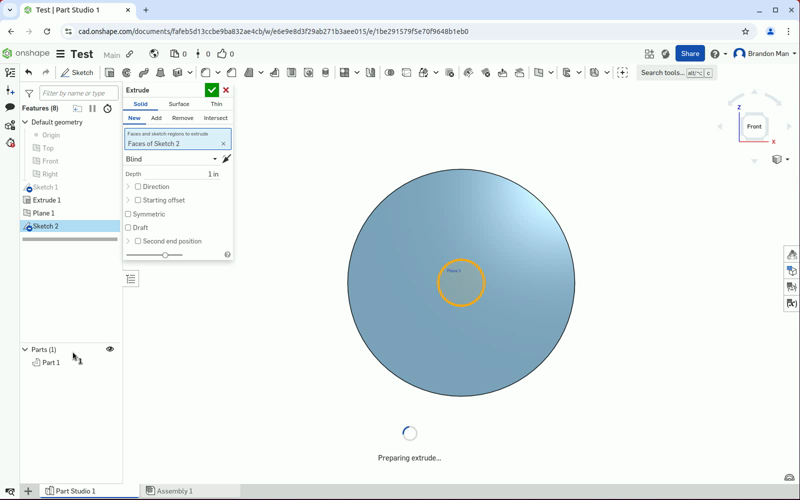
mouse_move(143, 106)
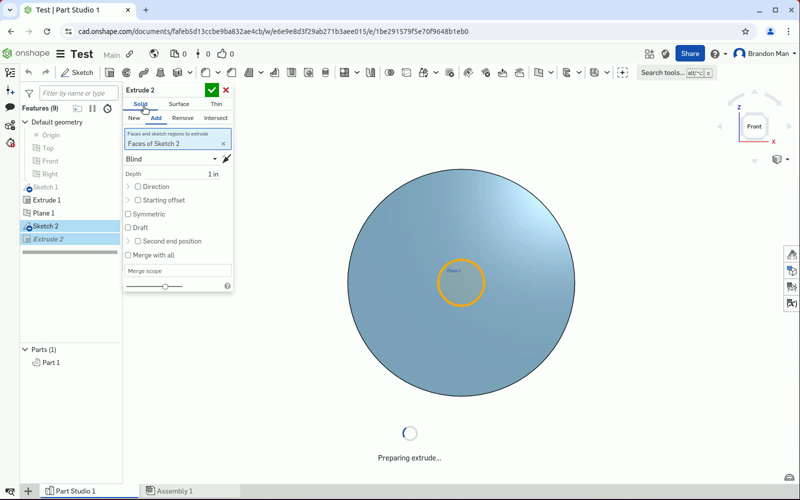
click(143, 106)
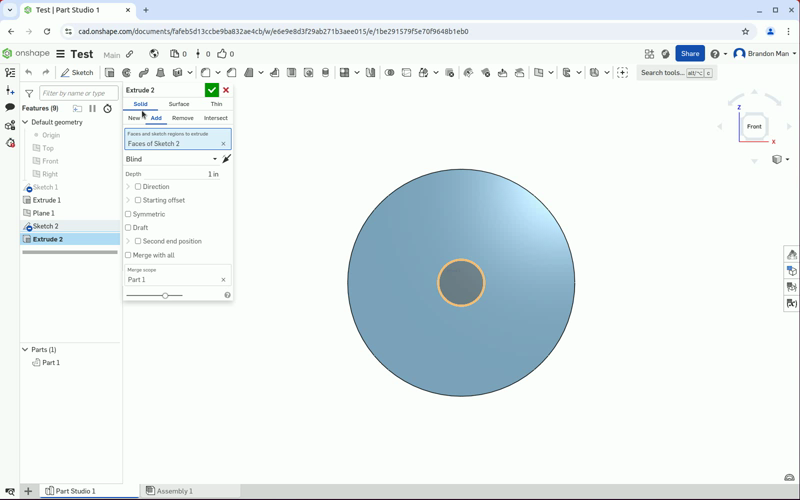
mouse_move(137, 120)
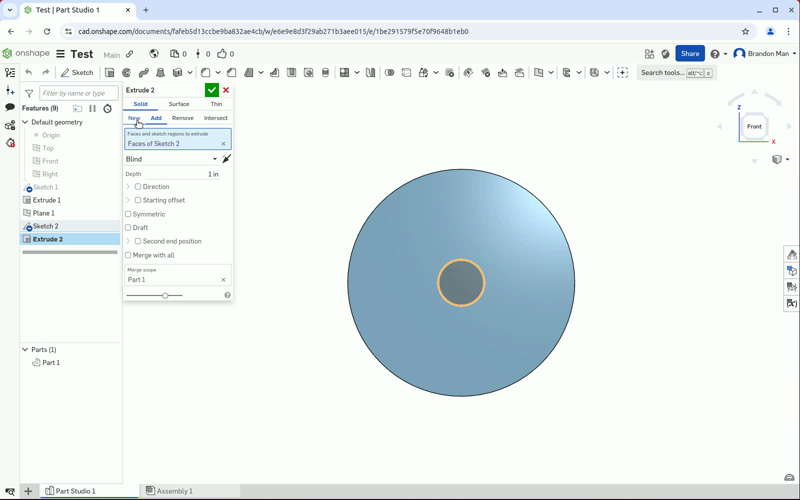
click(137, 120)
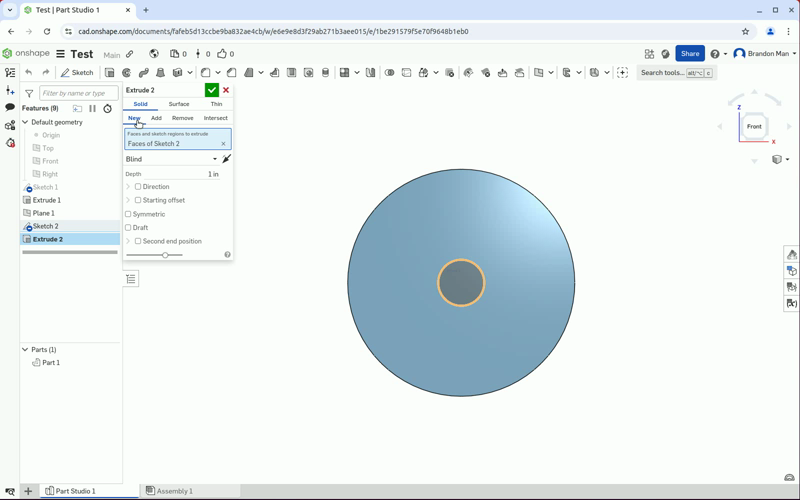
key(tab, 4)
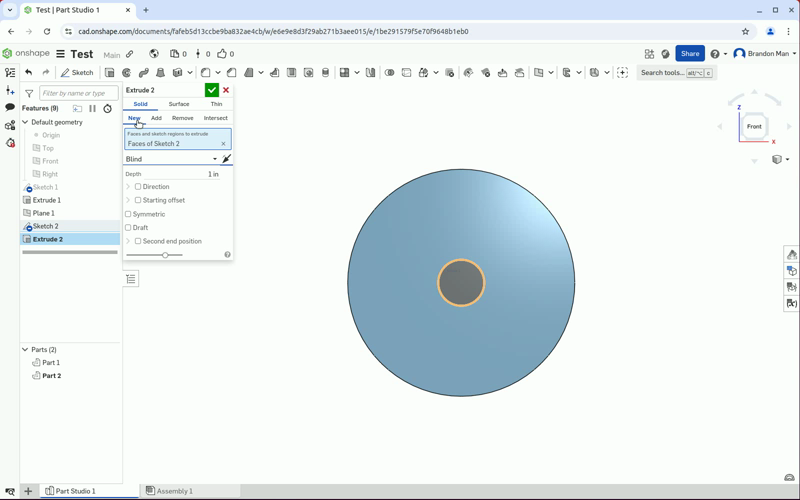
text(11.554)
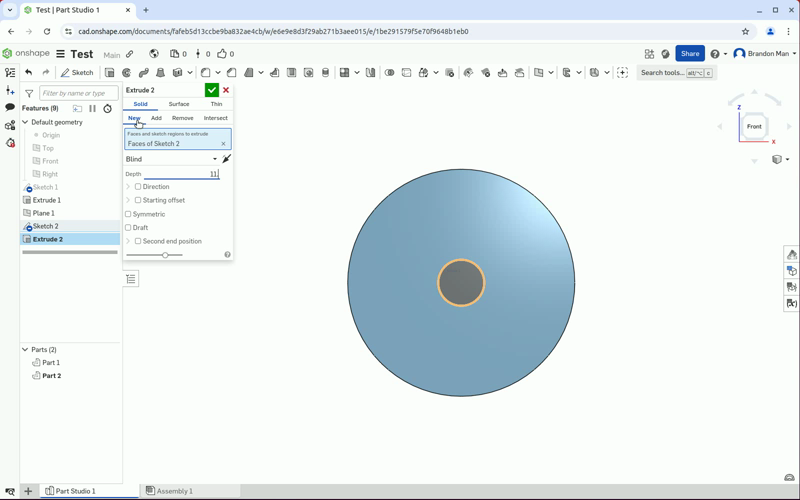
key(enter)
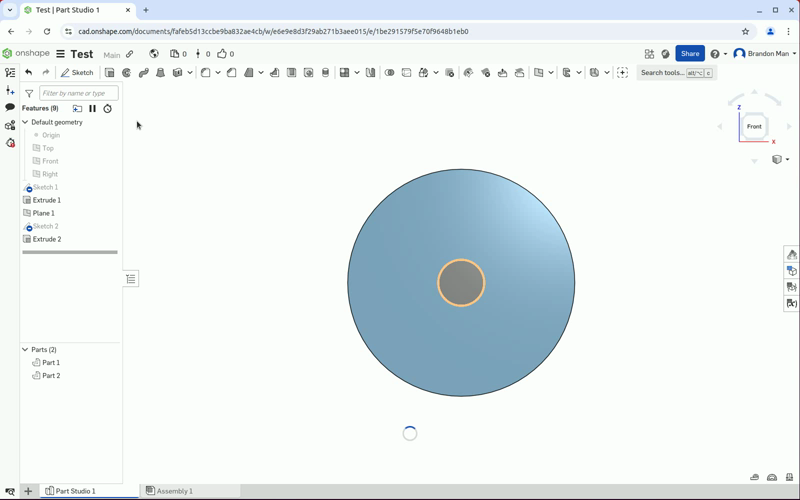
key(shift+h)
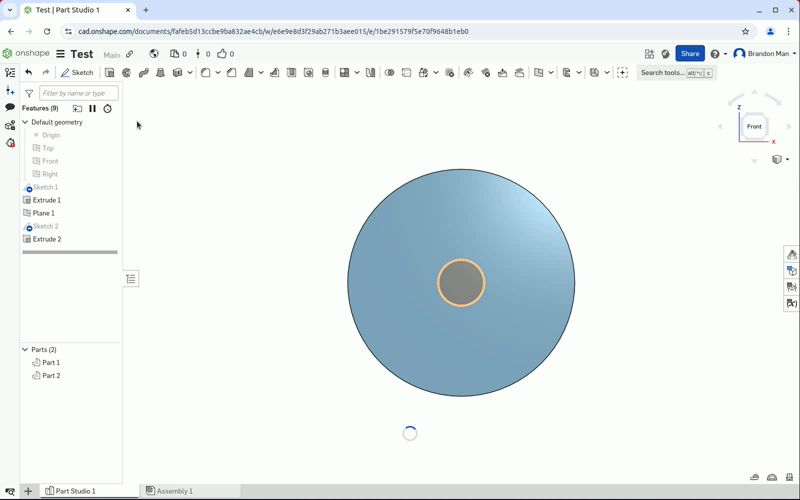
key(shift+h)
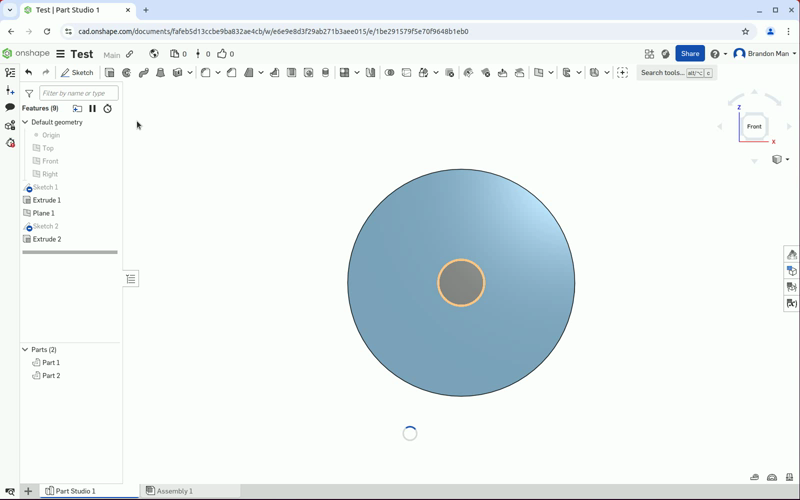
key(shift+7)
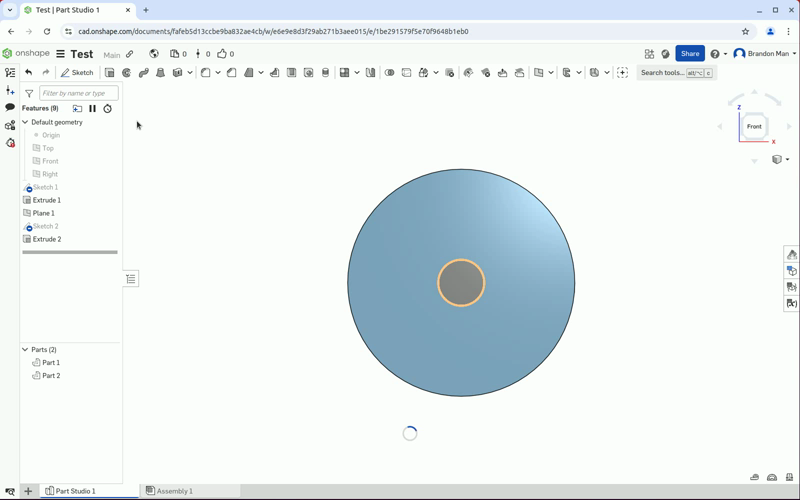
key(left, 2)
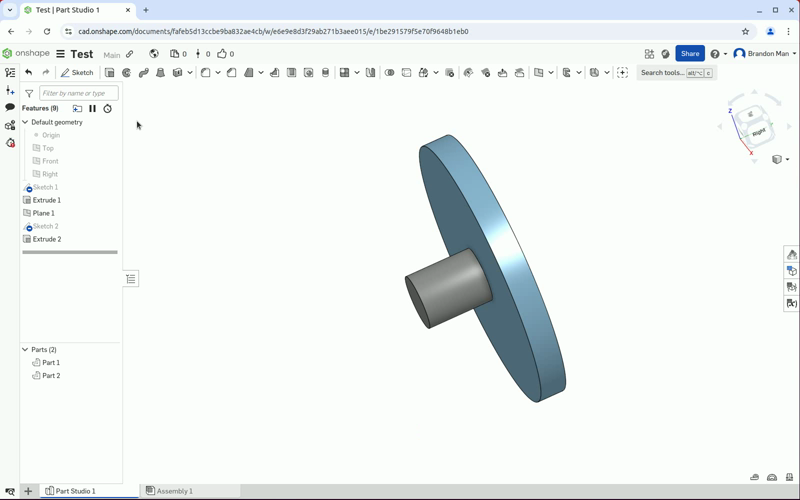
key(down, 2)
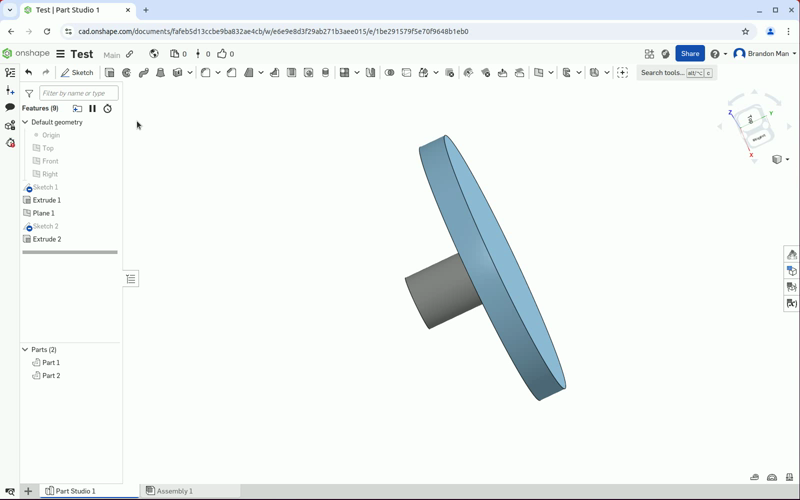
key(up, 2)
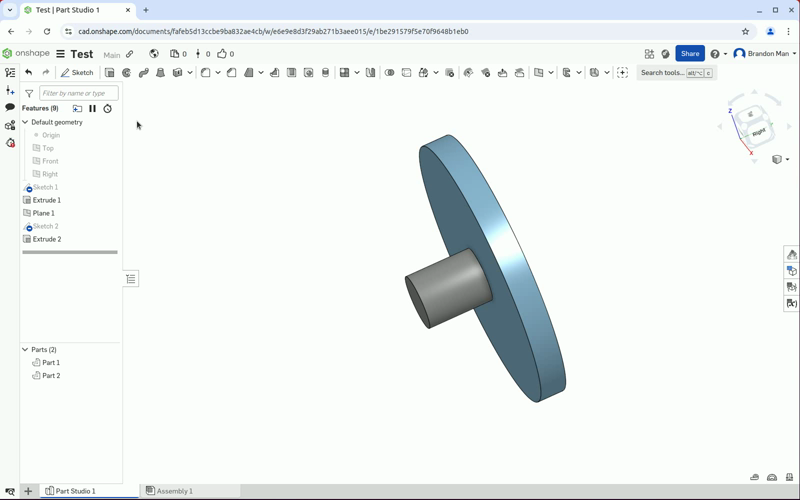
key(right, 2)
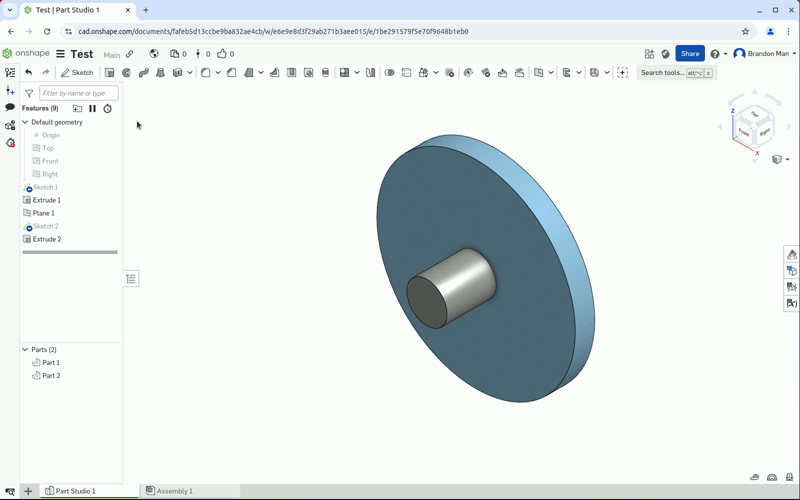
mouse_move(73, 189)
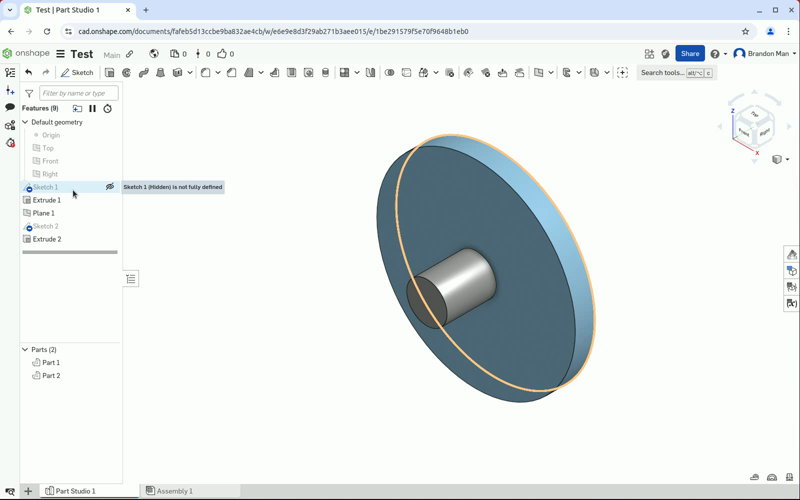
click(73, 189)